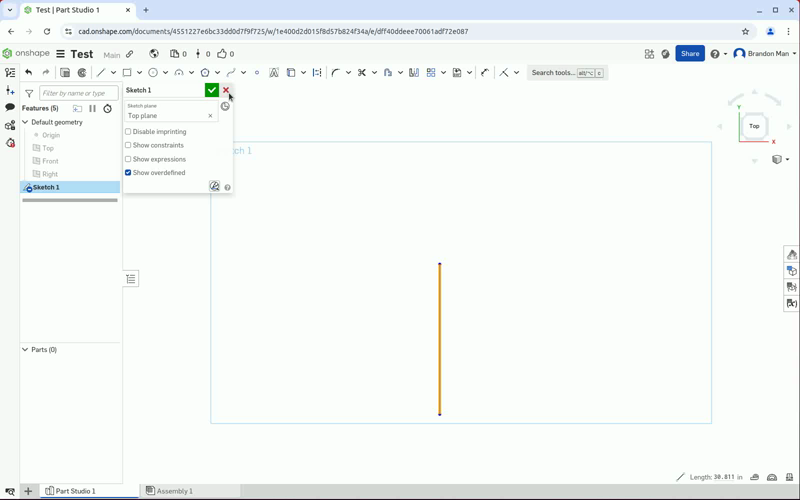
key(shift+h)
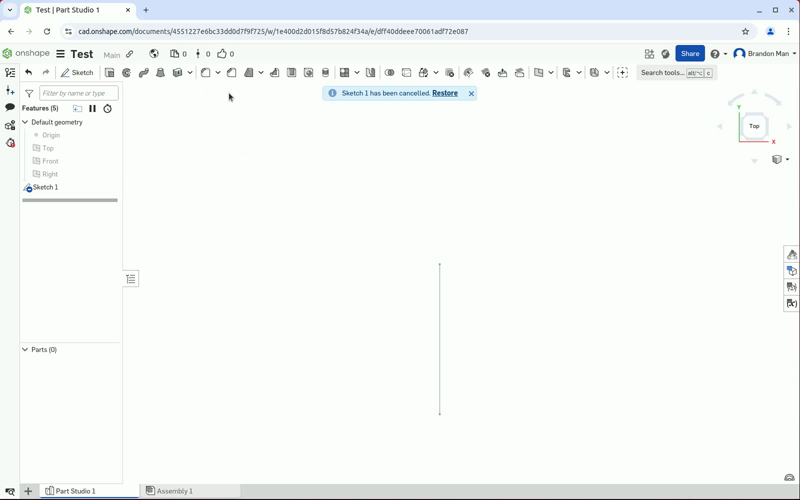
key(shift+s)
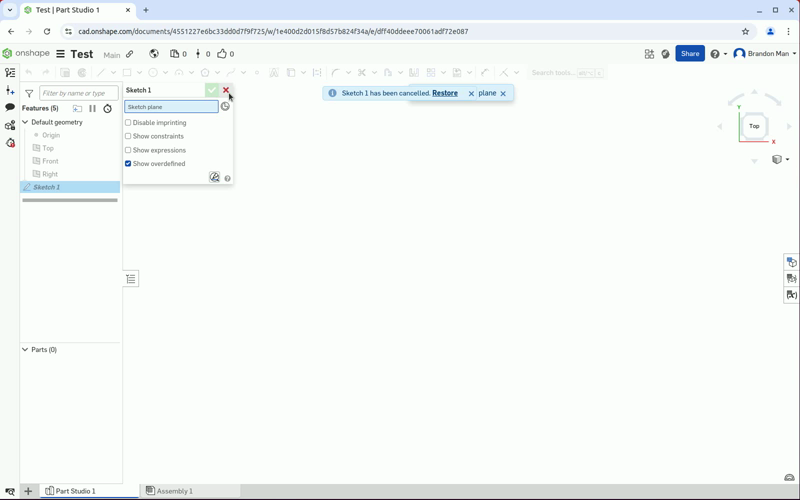
mouse_move(73, 150)
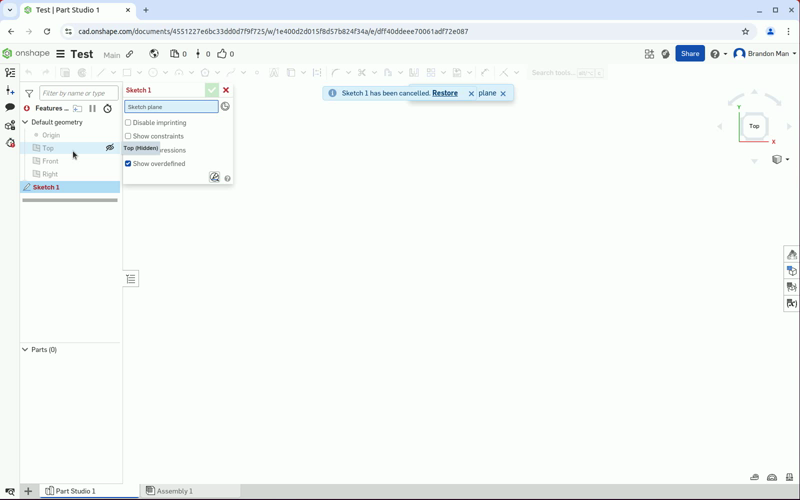
click(73, 150)
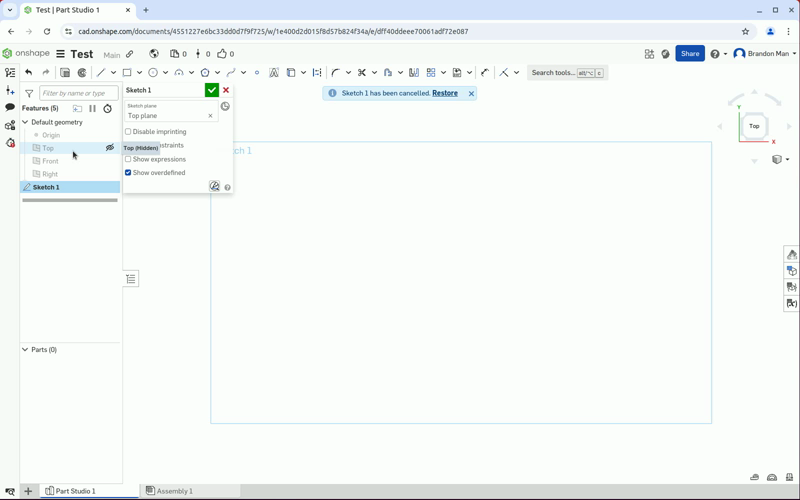
mouse_move(73, 352)
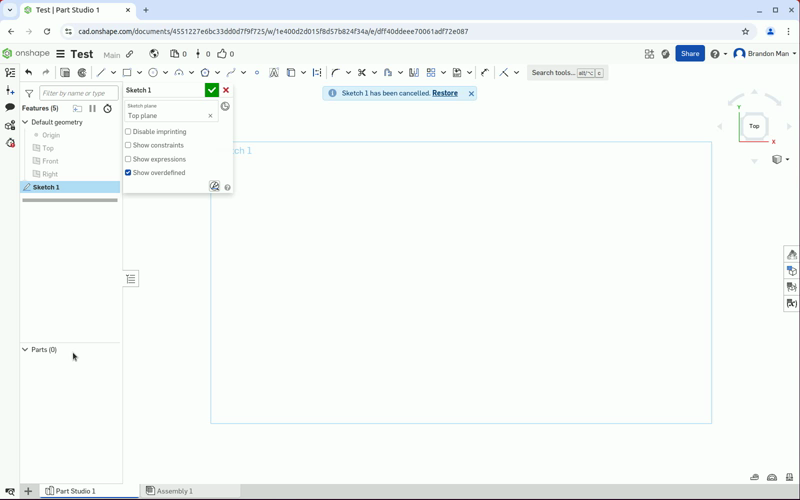
key(y)
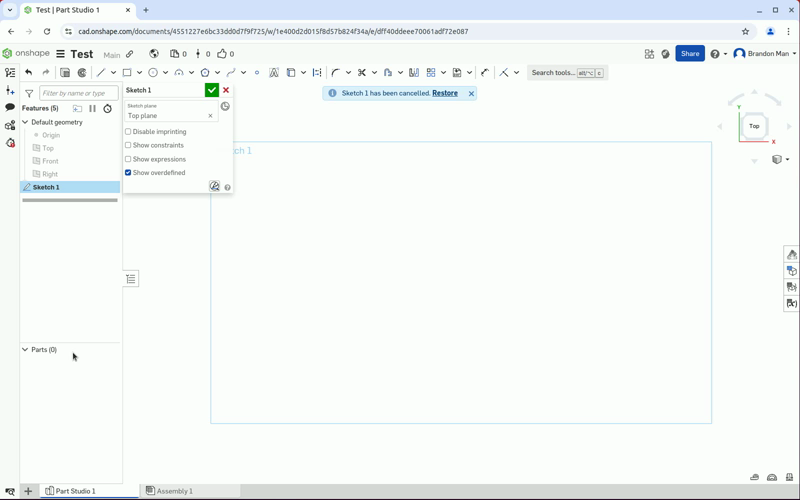
key(a)
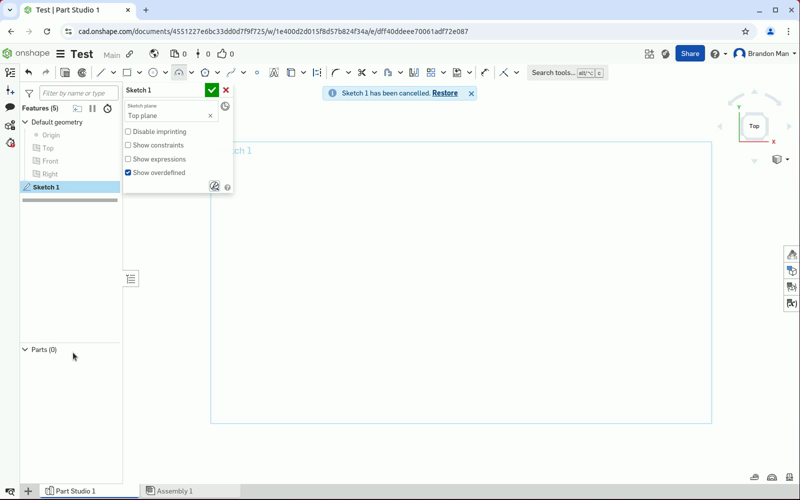
key_down(shift)
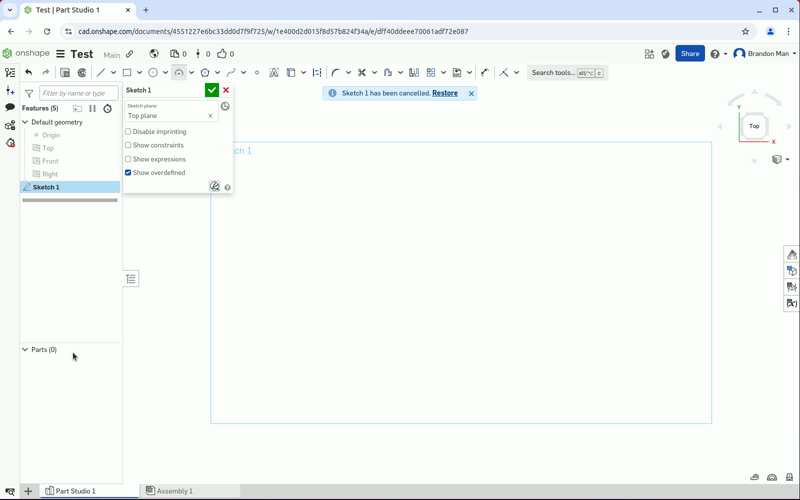
mouse_move(362, 359)
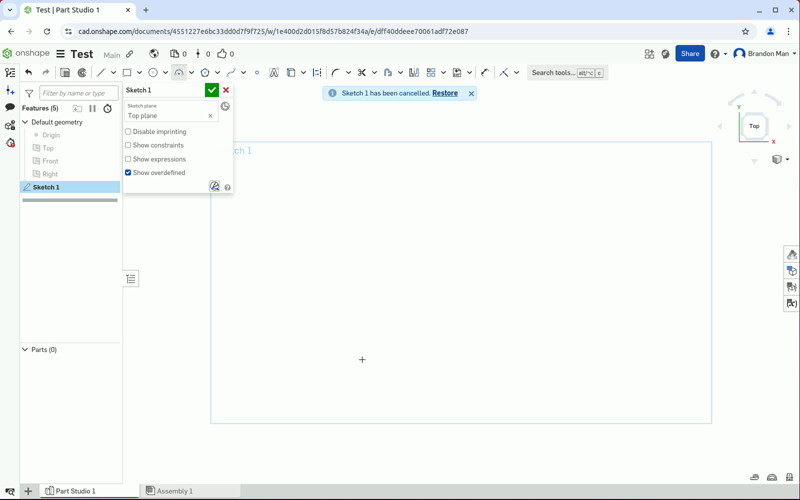
click(362, 359)
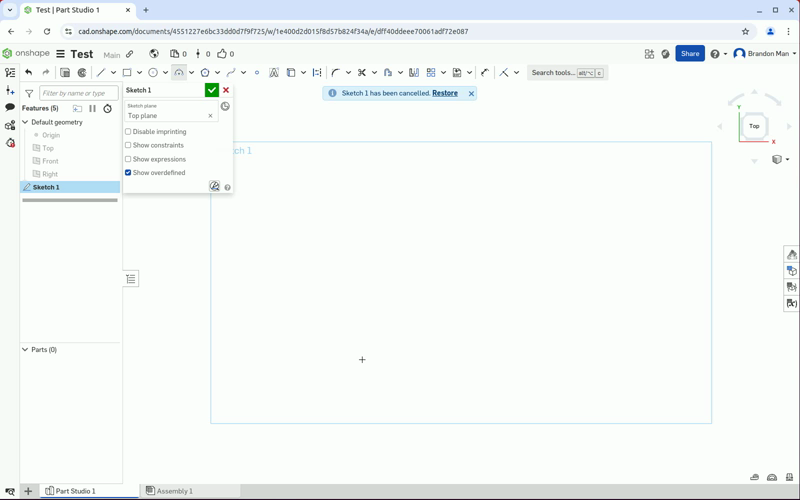
key_up(shift)
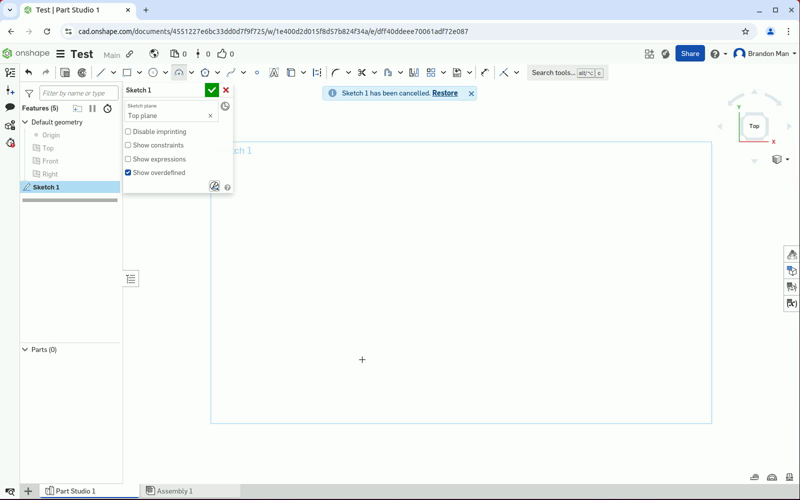
key_down(shift)
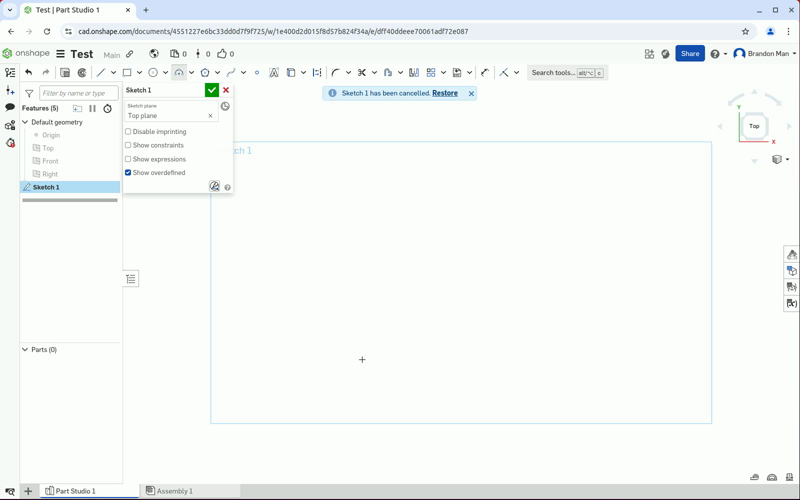
mouse_move(527, 359)
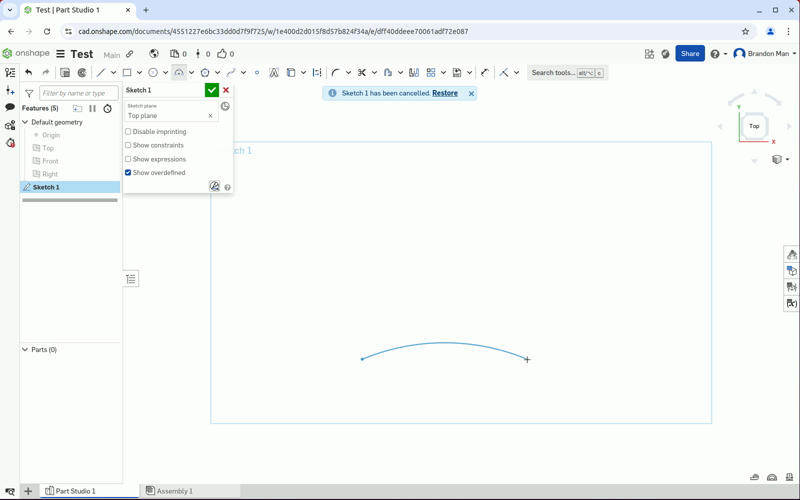
click(527, 359)
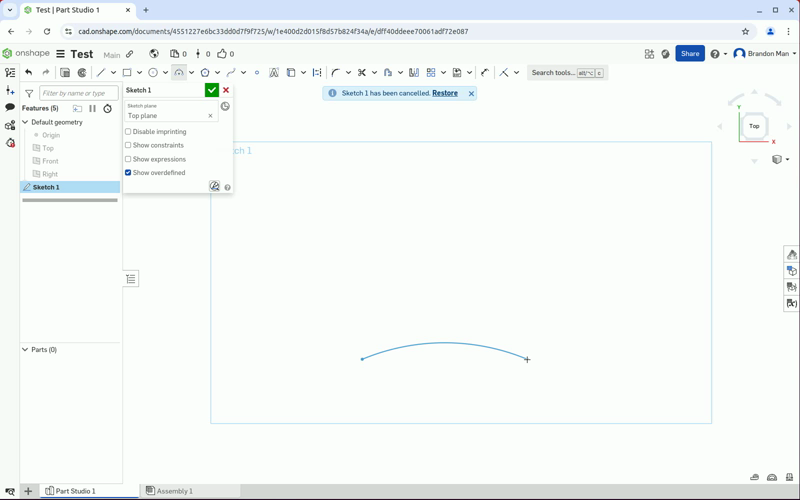
mouse_move(444, 395)
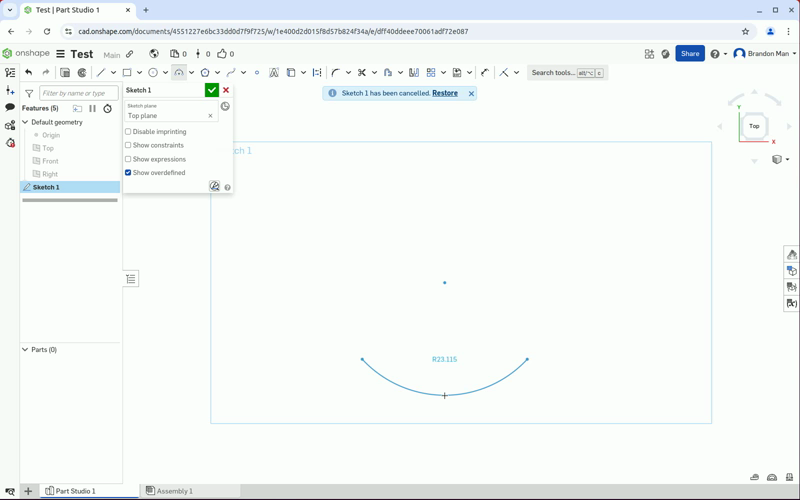
click(444, 395)
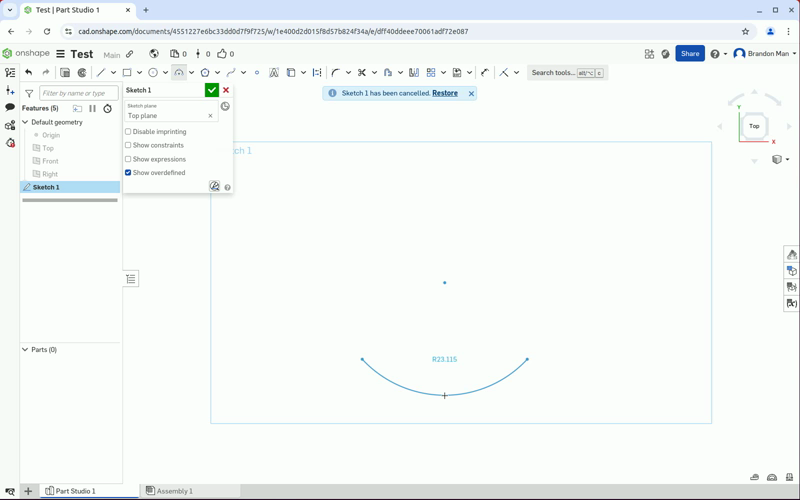
key_up(shift)
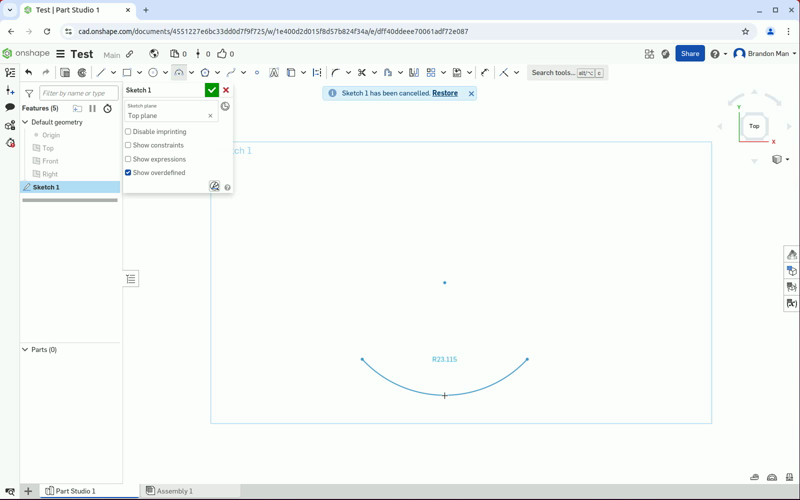
key(esc)
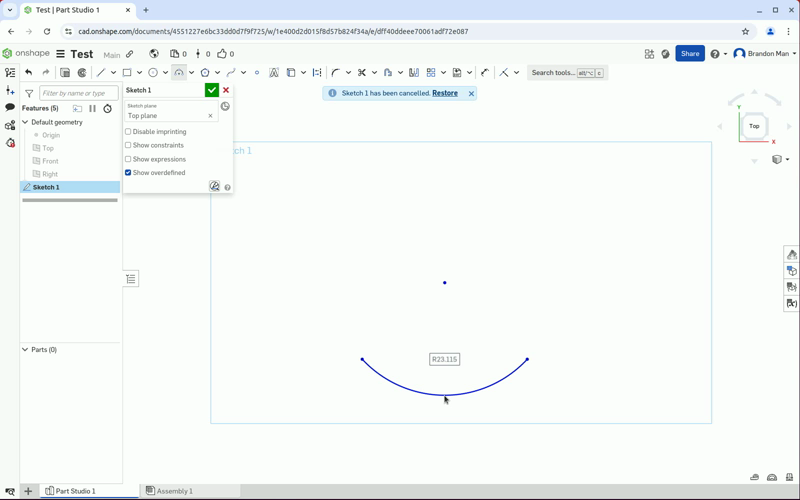
key(l)
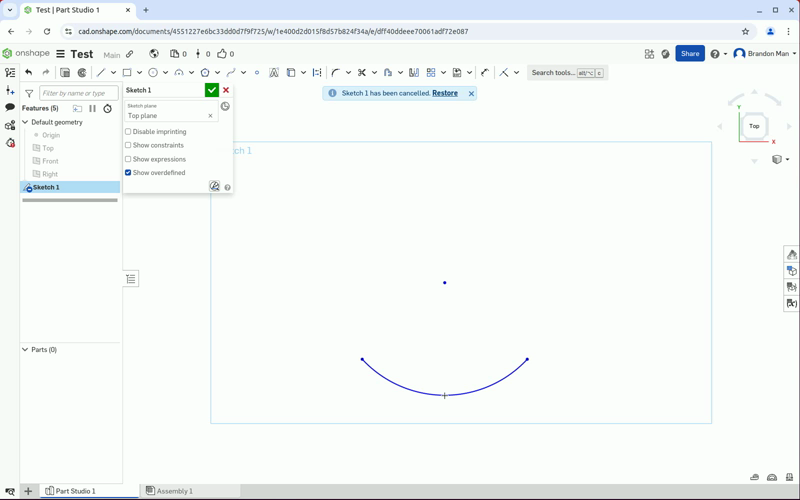
mouse_move(527, 359)
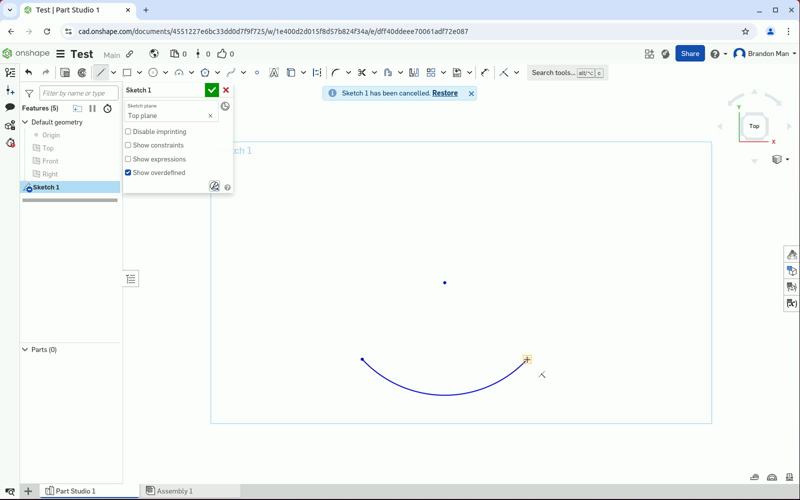
click(527, 359)
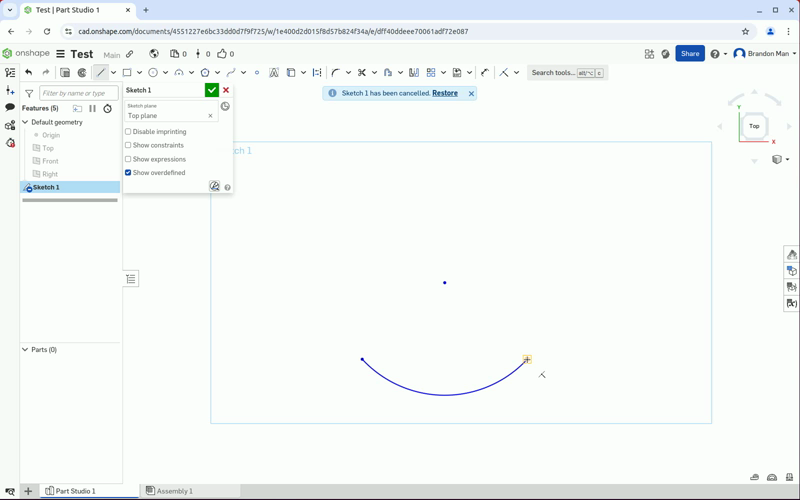
key_down(shift)
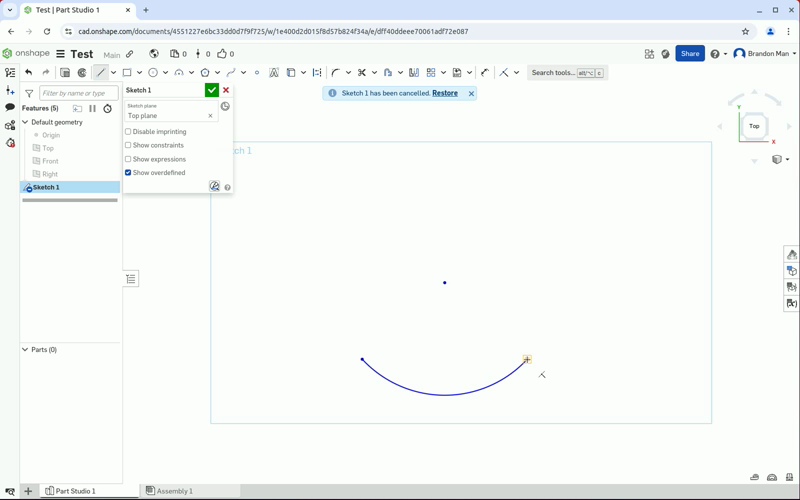
mouse_move(362, 359)
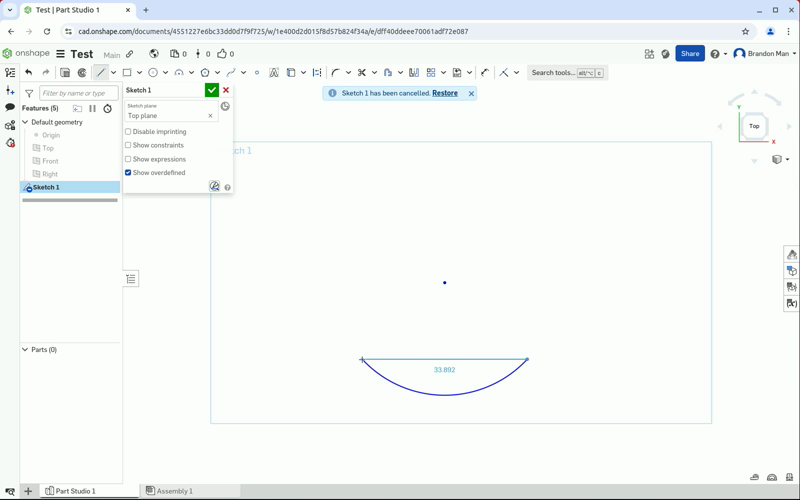
key_up(shift)
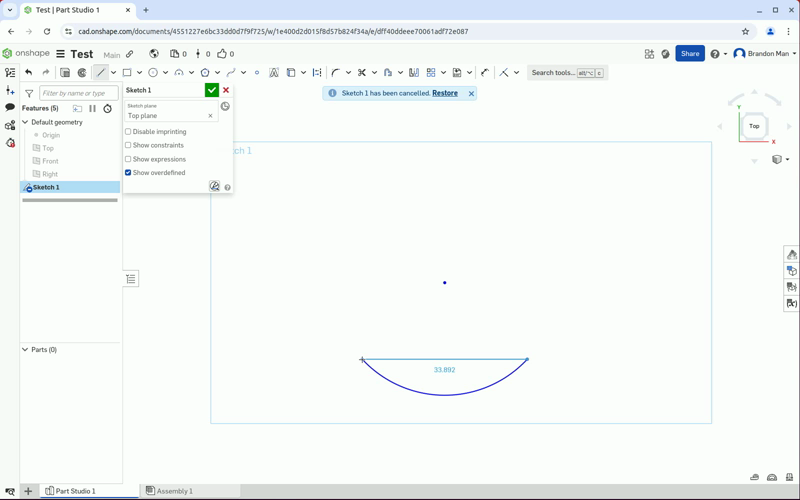
click(362, 359)
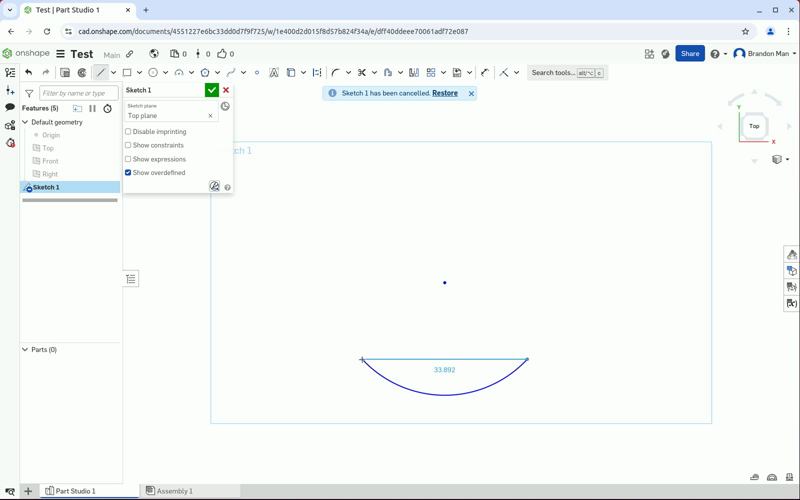
key(esc)
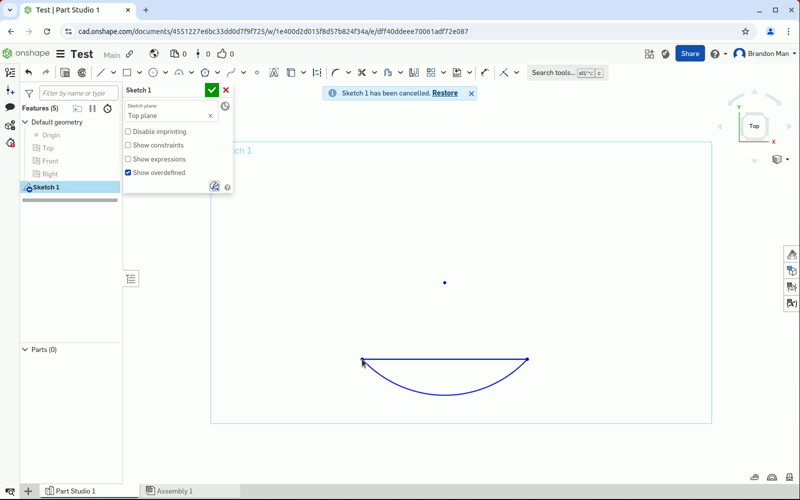
mouse_move(442, 378)
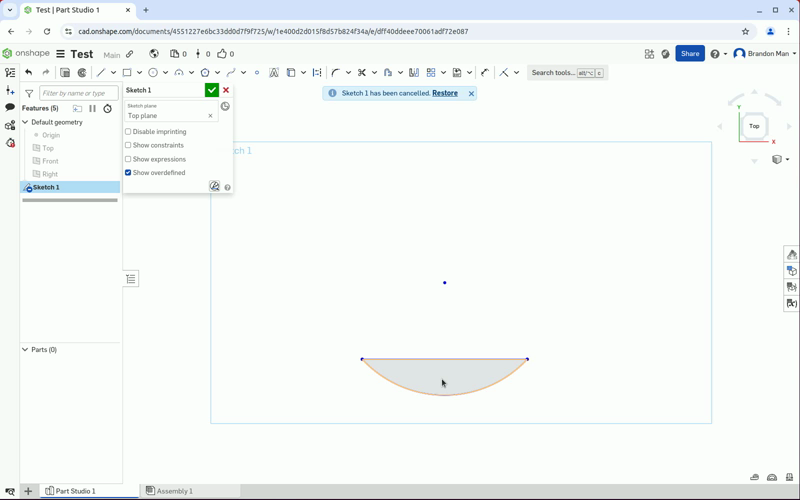
click(442, 378)
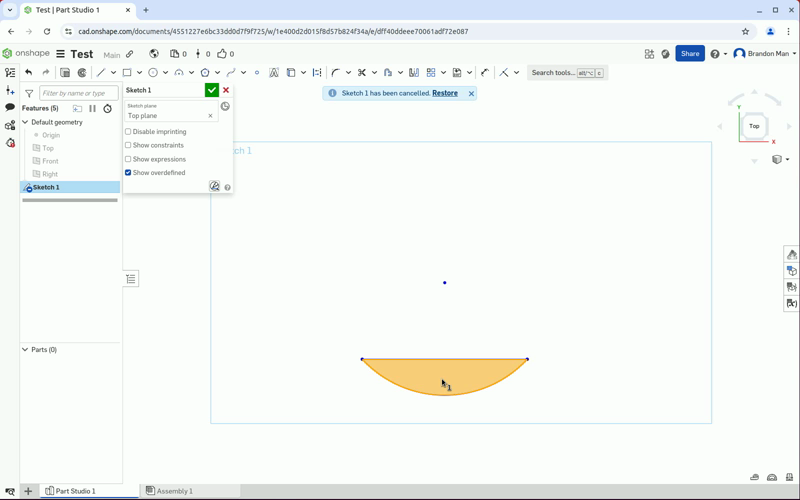
mouse_move(73, 352)
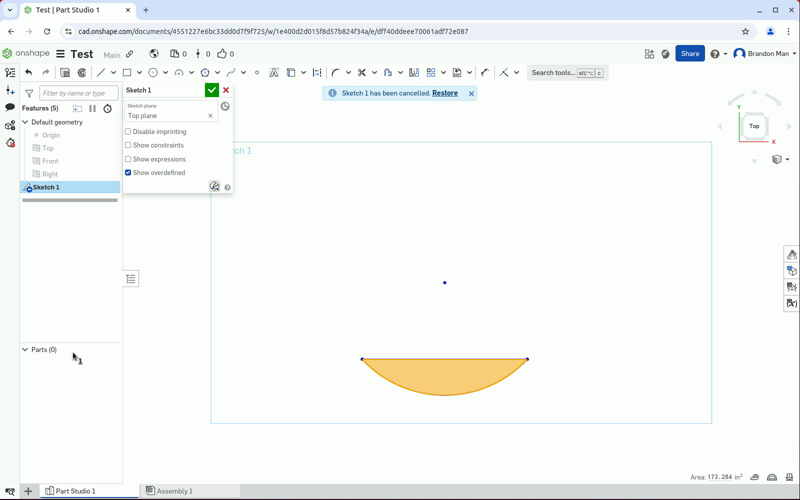
key(shift+y)
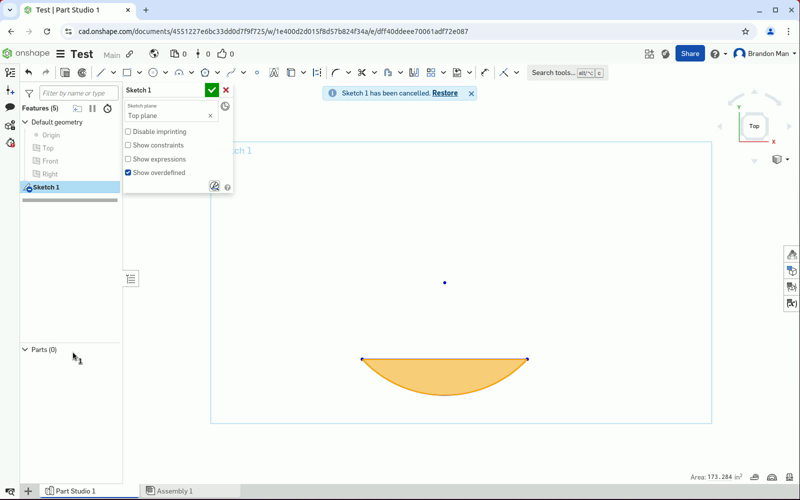
key(shift+e)
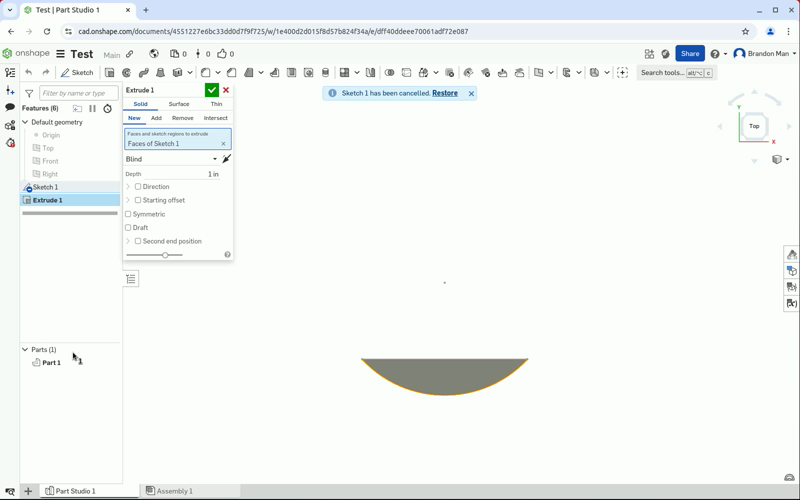
mouse_move(143, 106)
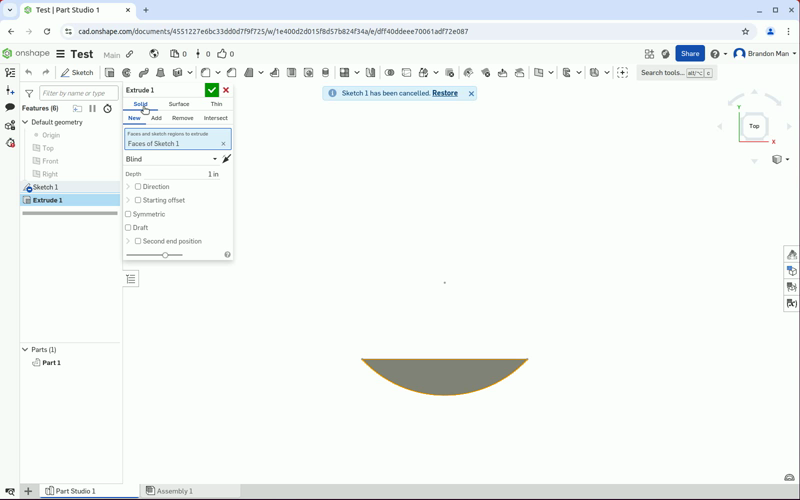
click(143, 106)
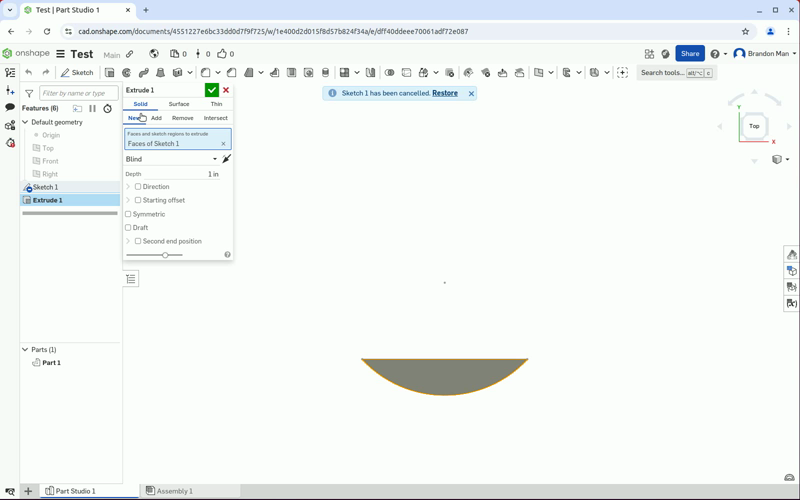
mouse_move(137, 120)
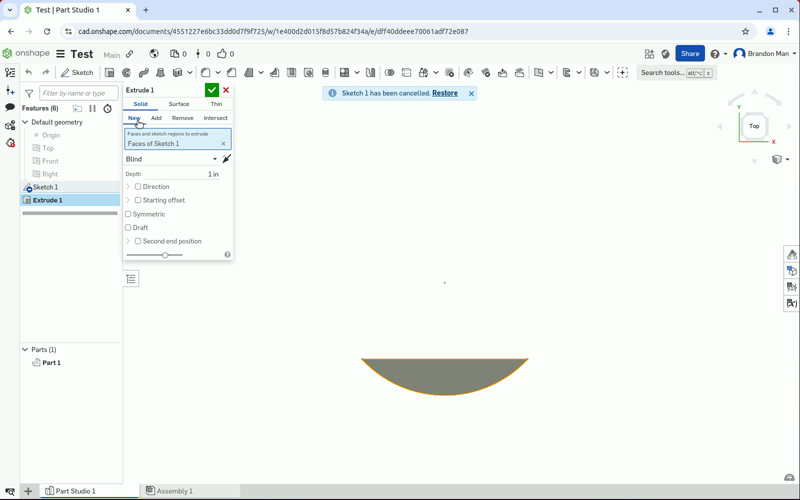
click(137, 120)
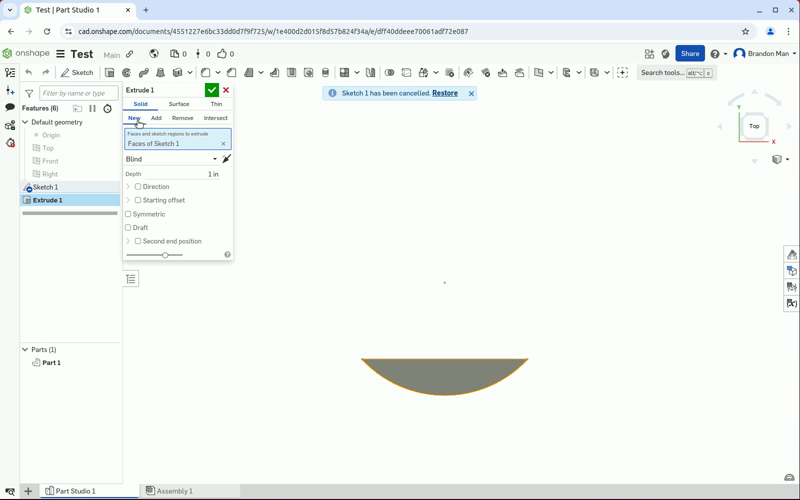
key(tab, 4)
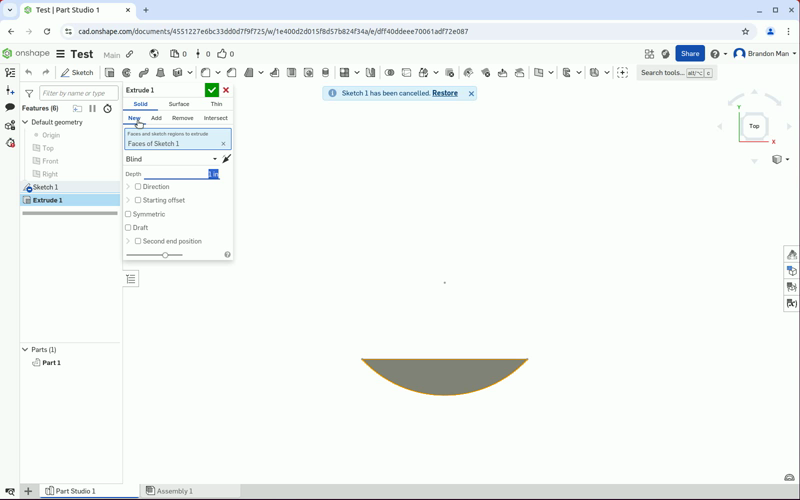
text(18.535)
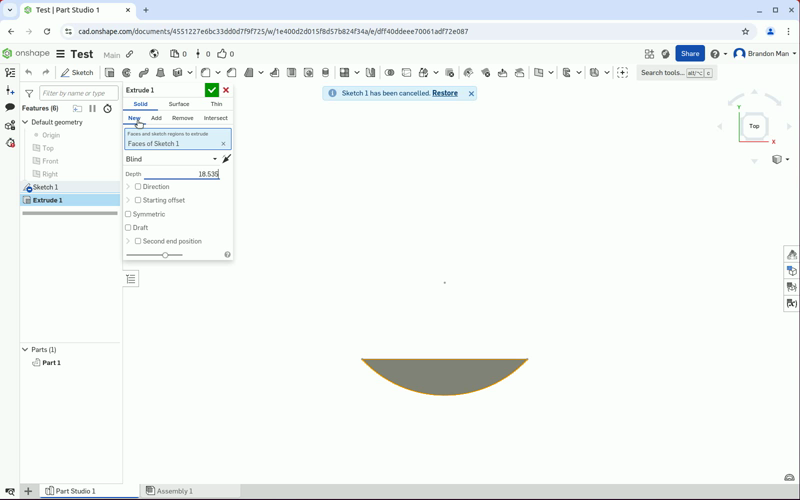
key(enter)
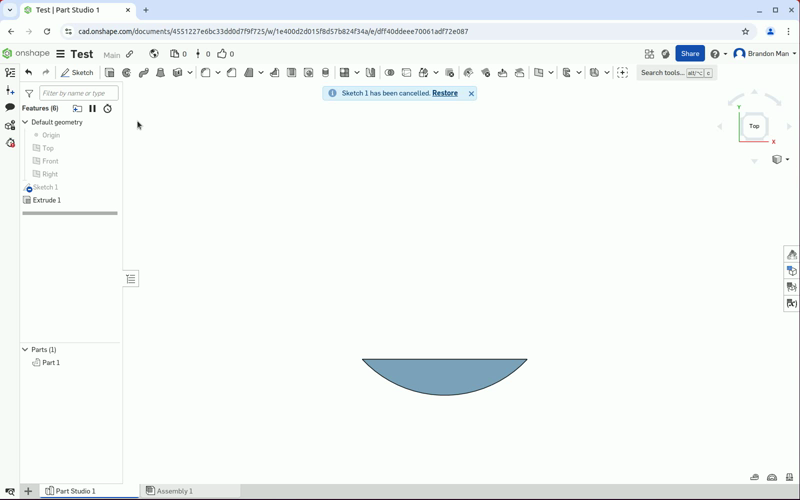
key(shift+h)
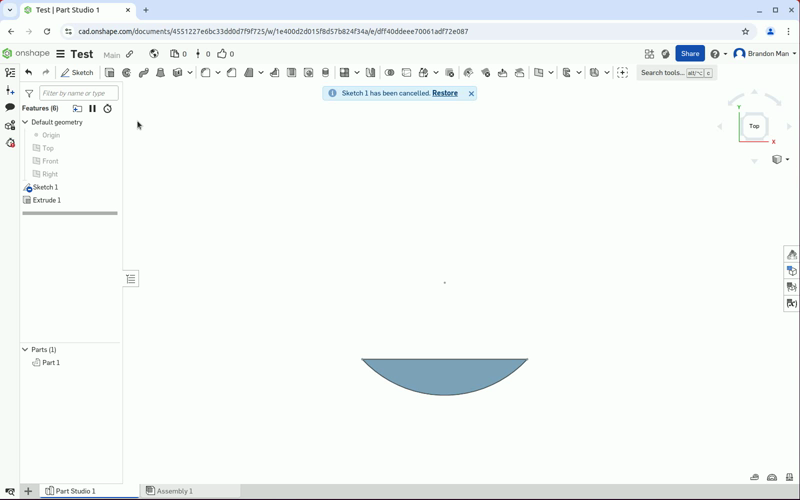
key(shift+h)
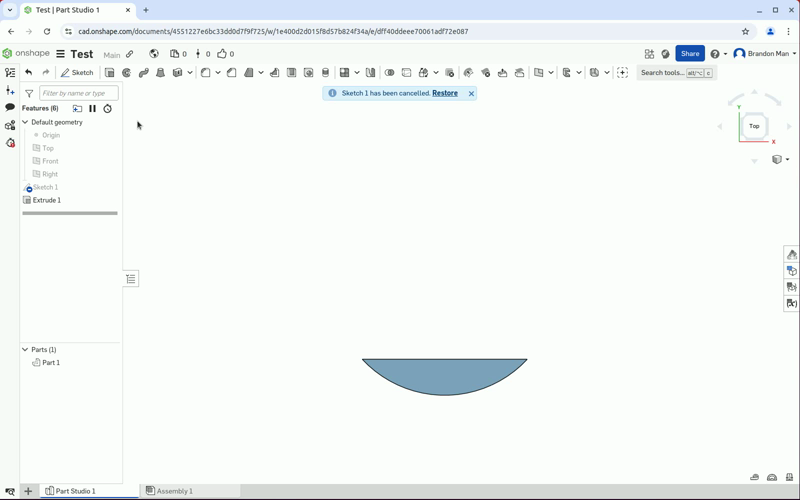
mouse_move(73, 189)
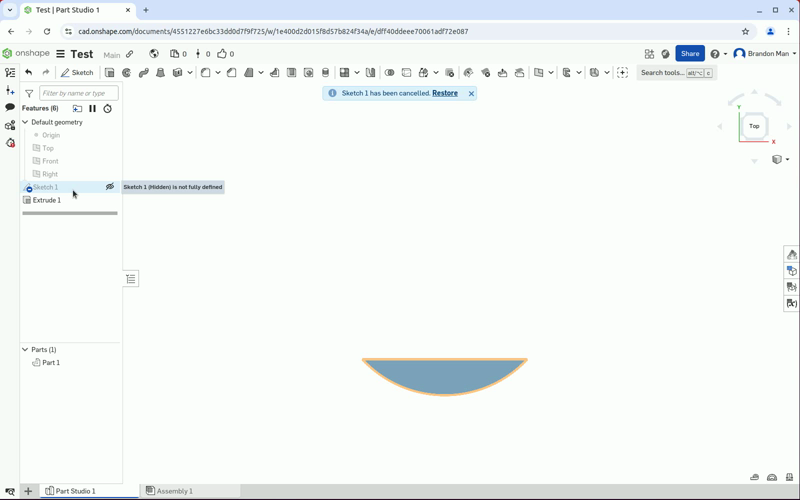
click(73, 189)
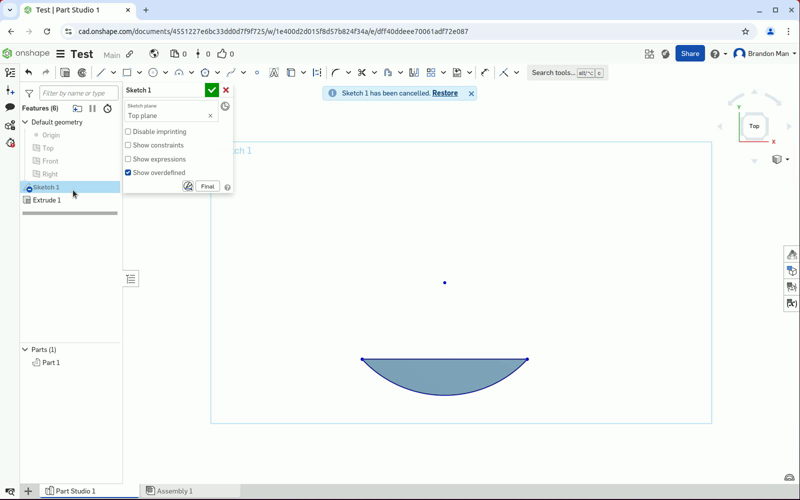
mouse_move(229, 92)
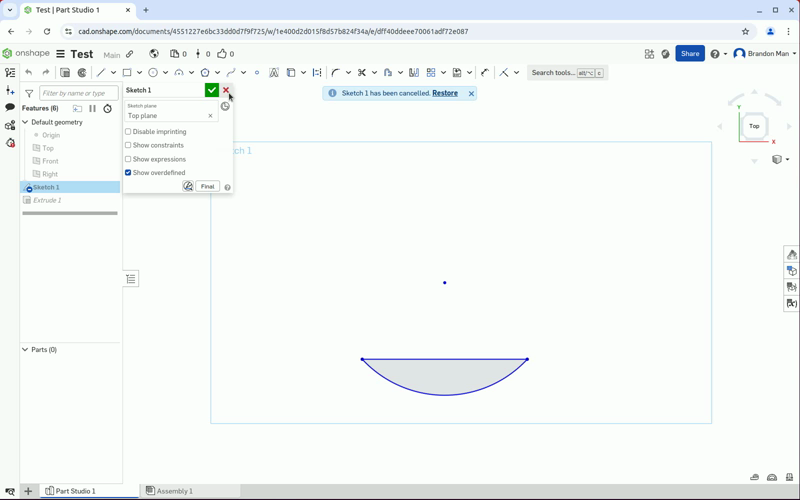
click(229, 92)
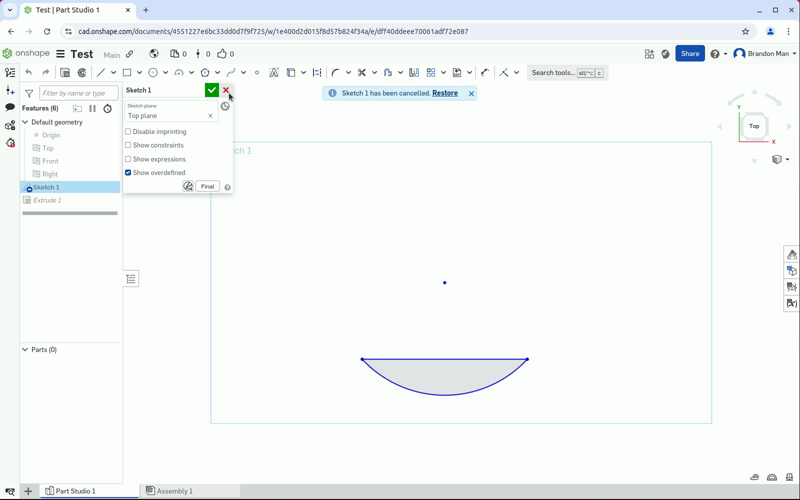
key(shift+s)
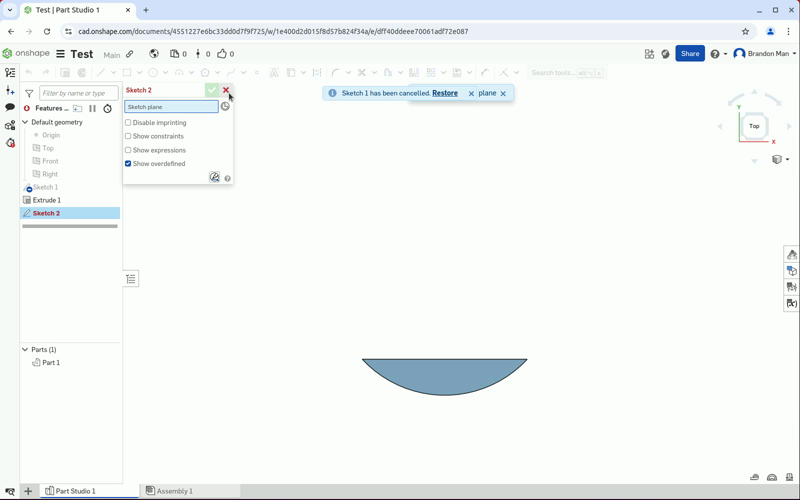
mouse_move(73, 150)
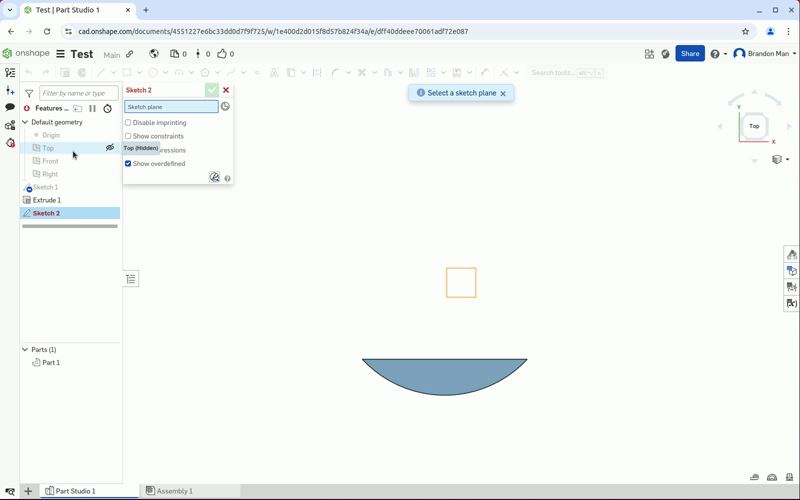
click(73, 150)
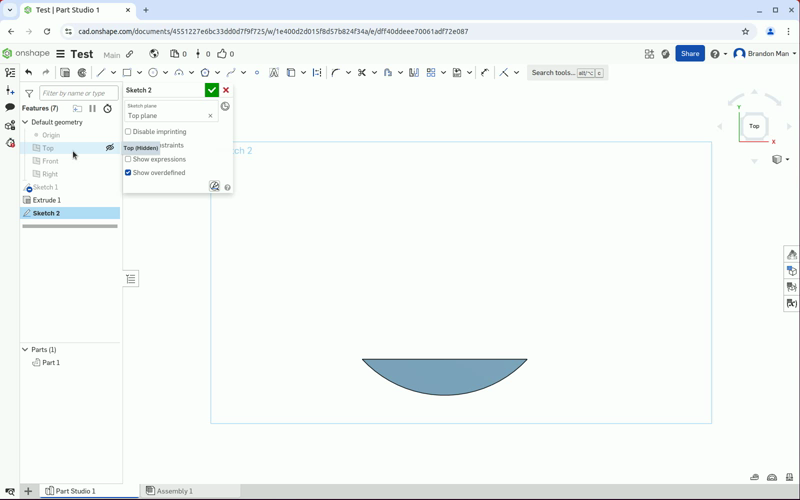
mouse_move(73, 352)
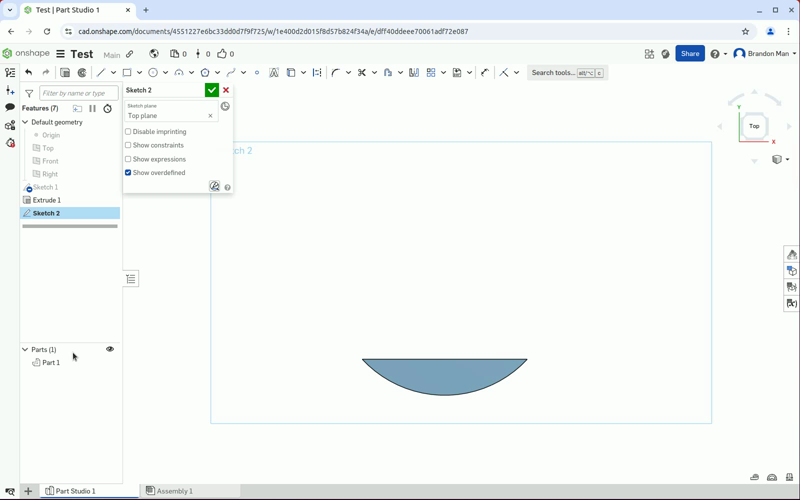
key(y)
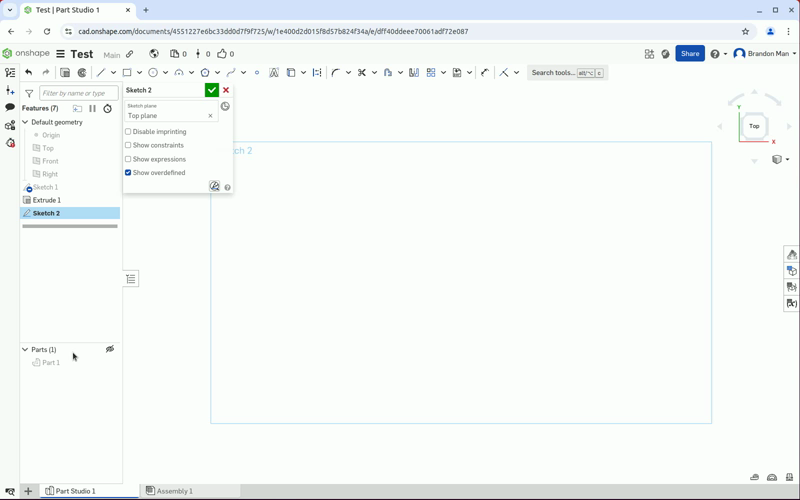
key(l)
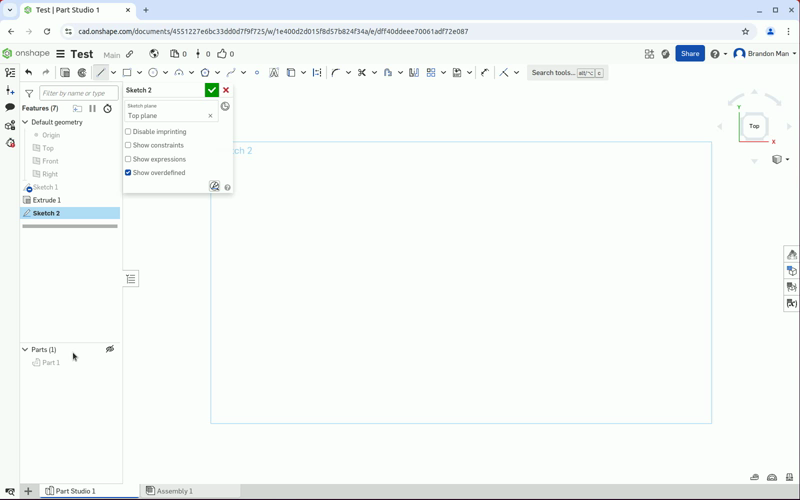
key_down(shift)
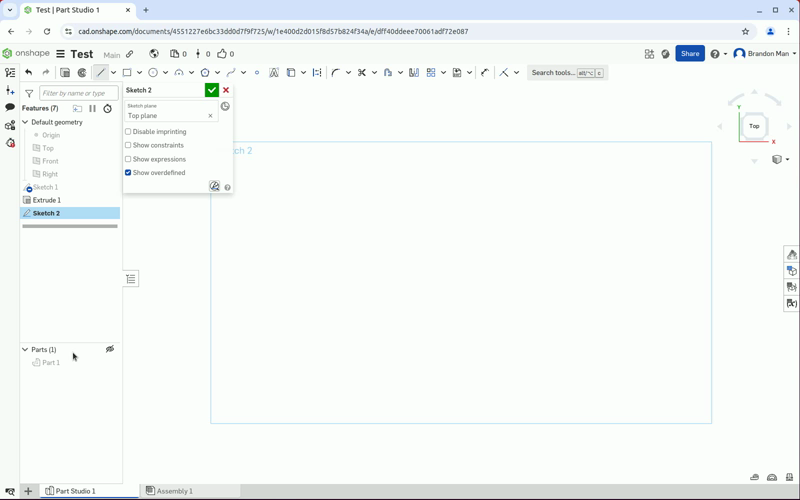
mouse_move(362, 359)
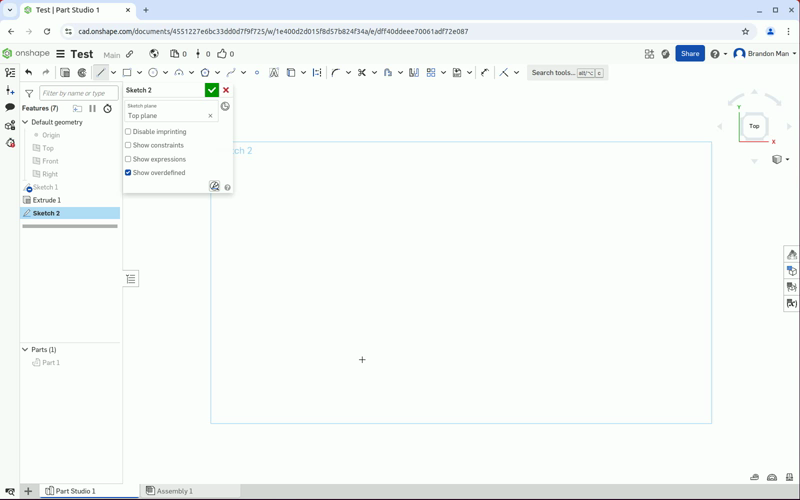
click(362, 359)
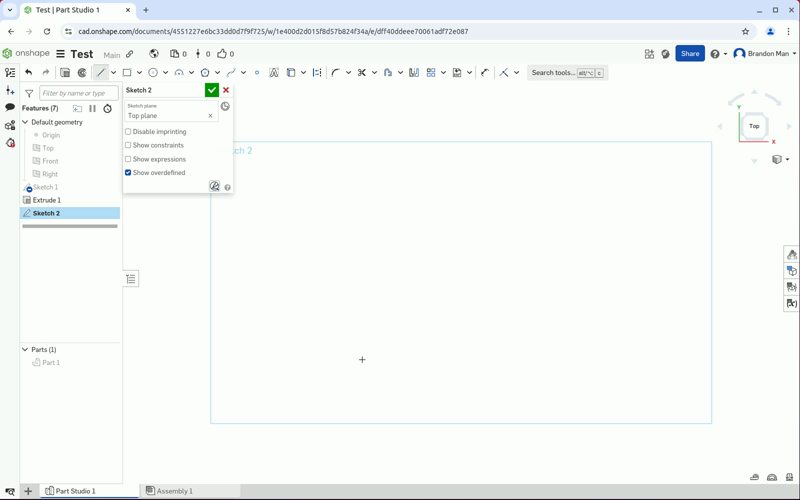
key_up(shift)
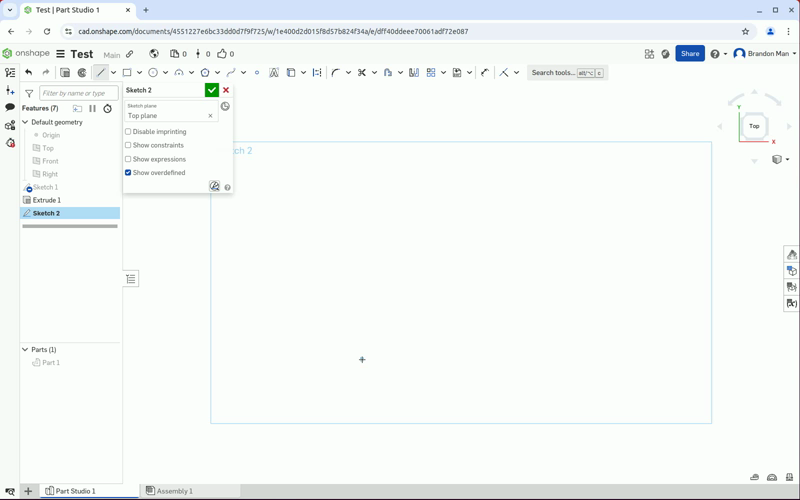
key_down(shift)
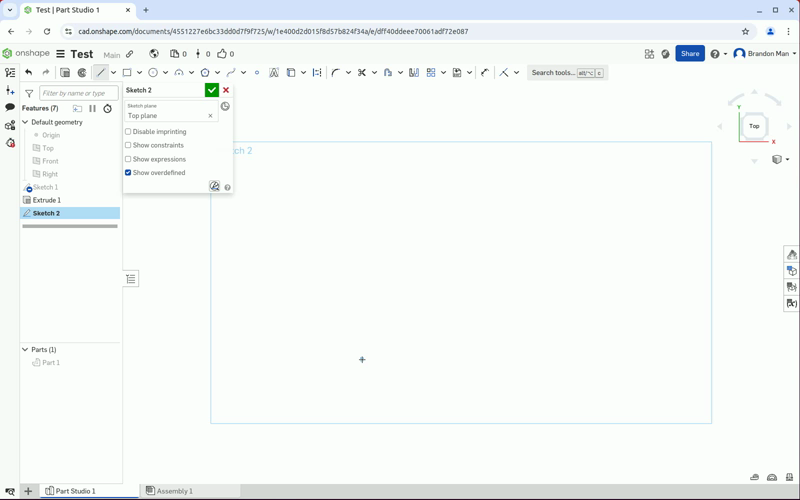
mouse_move(527, 359)
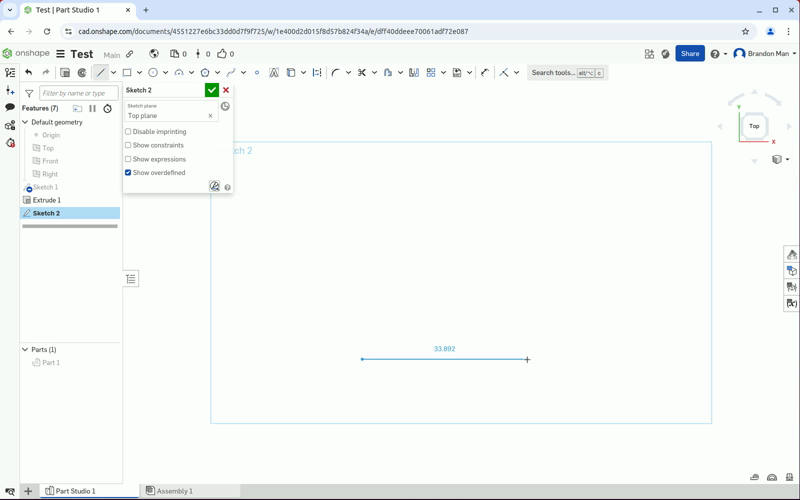
click(527, 359)
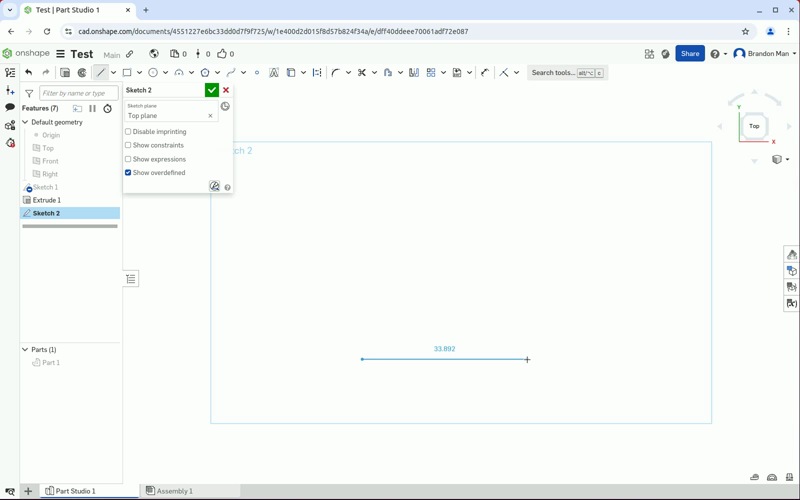
key_up(shift)
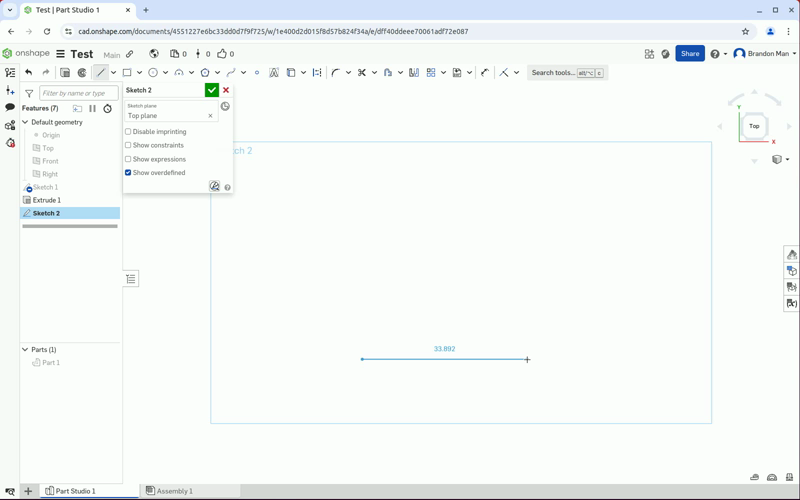
key_down(shift)
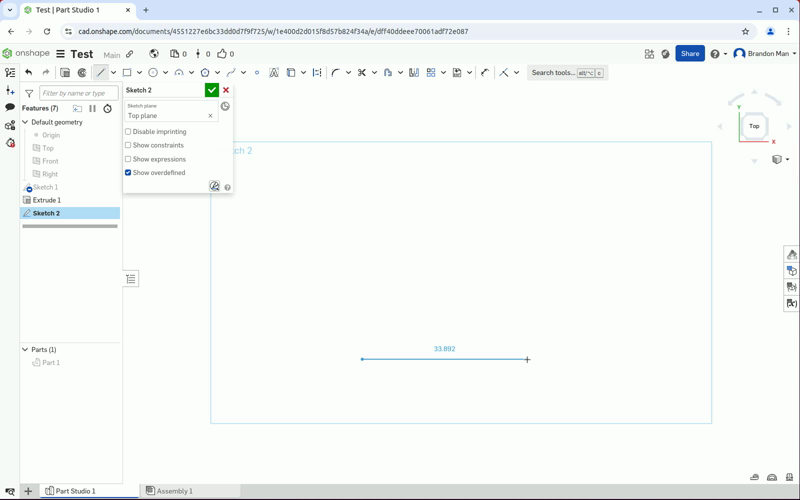
mouse_move(527, 204)
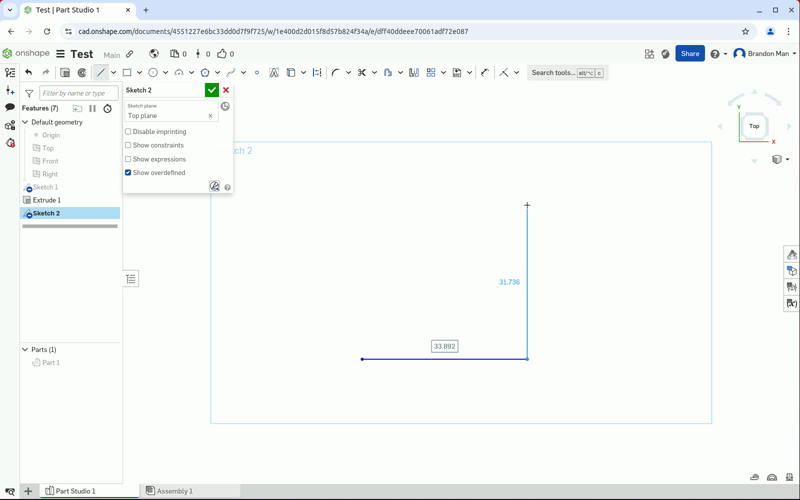
click(527, 204)
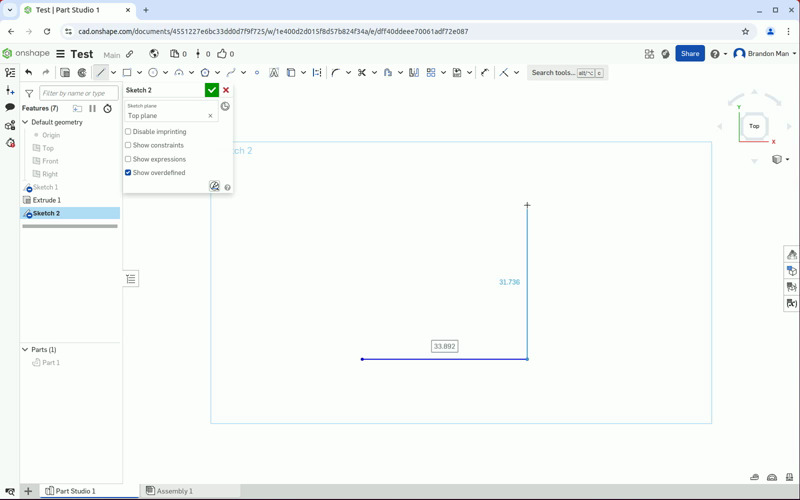
key_up(shift)
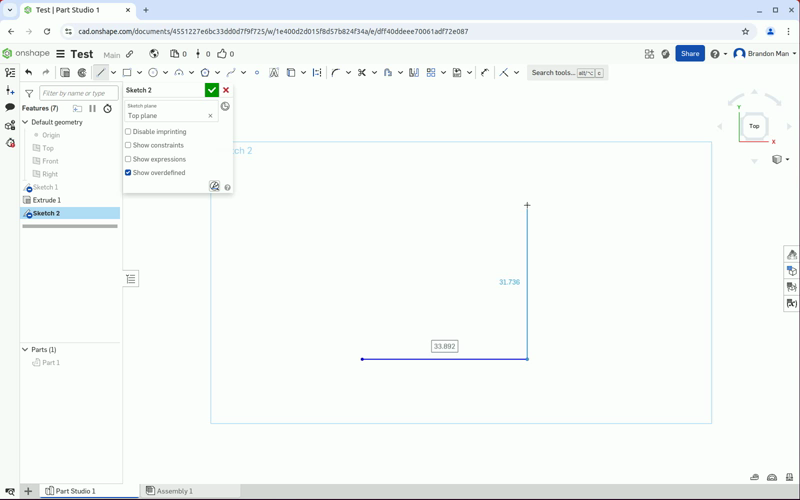
key_down(shift)
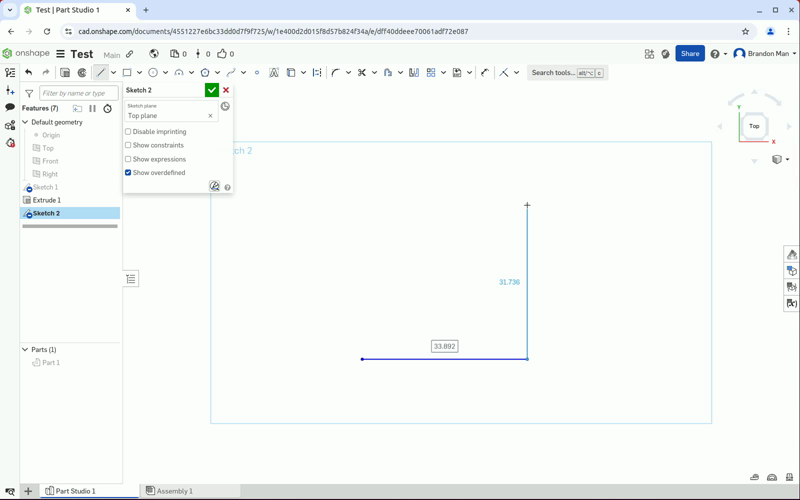
mouse_move(362, 204)
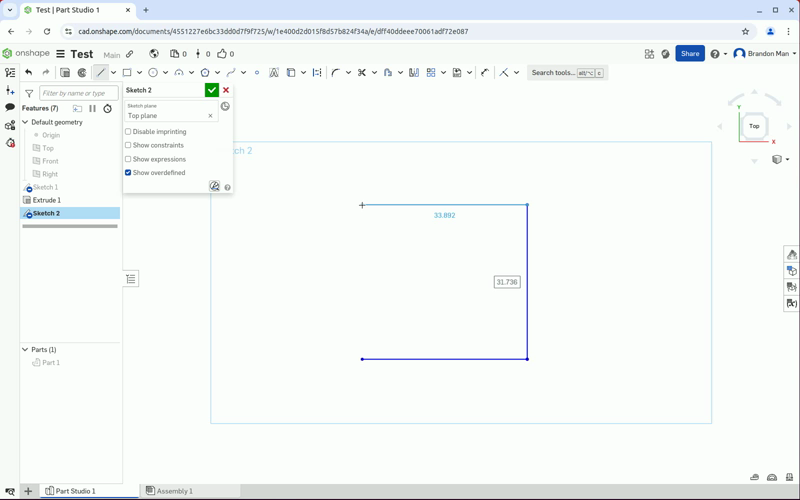
click(362, 204)
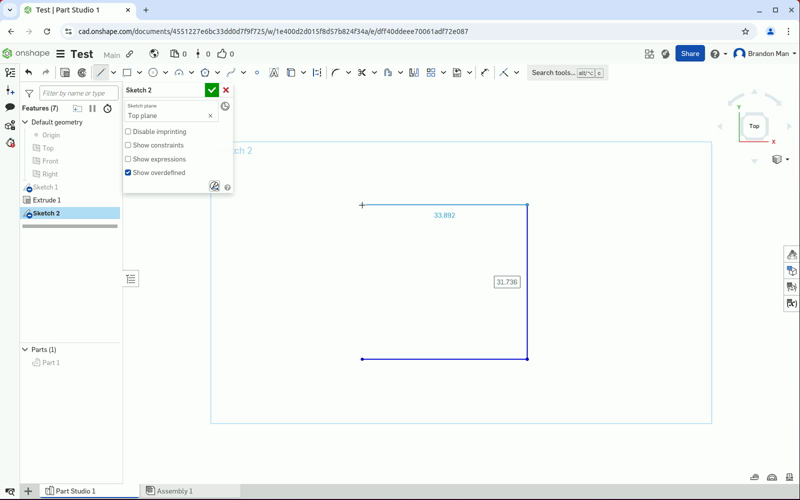
key_up(shift)
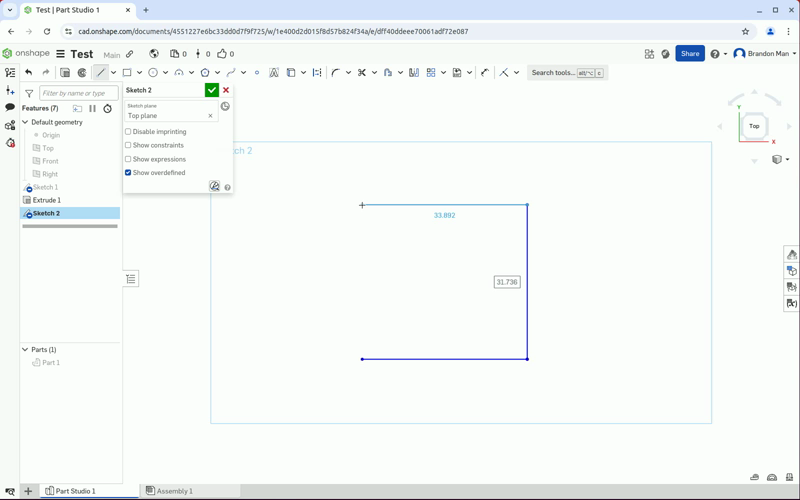
key_down(shift)
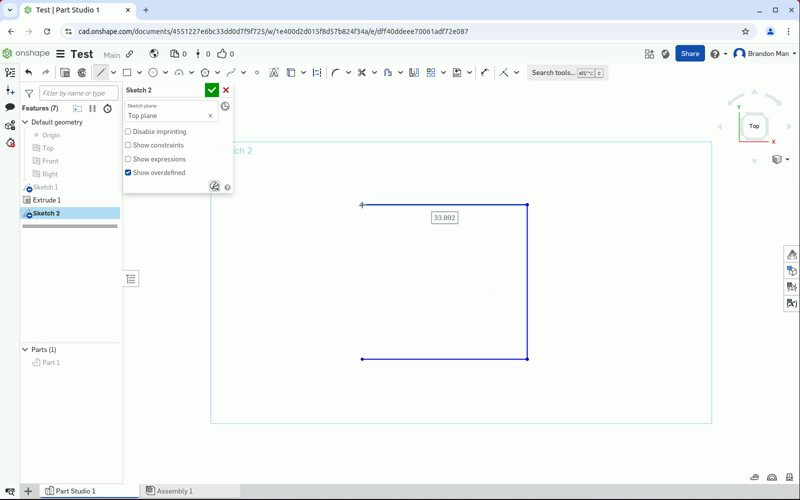
mouse_move(362, 359)
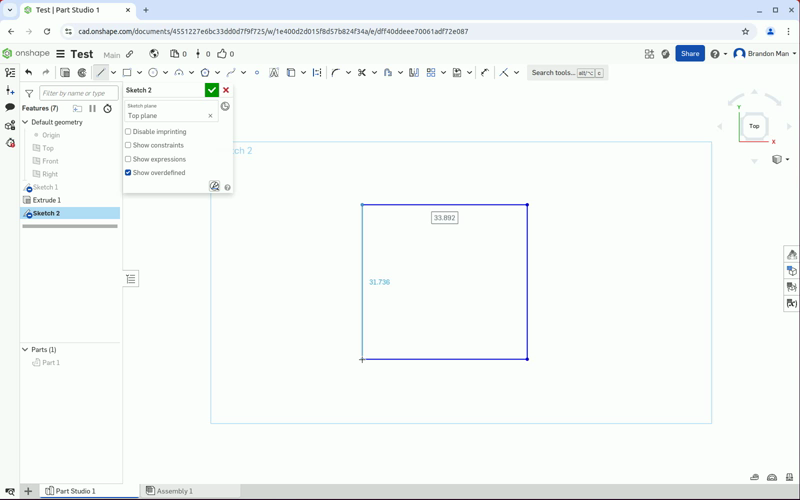
key_up(shift)
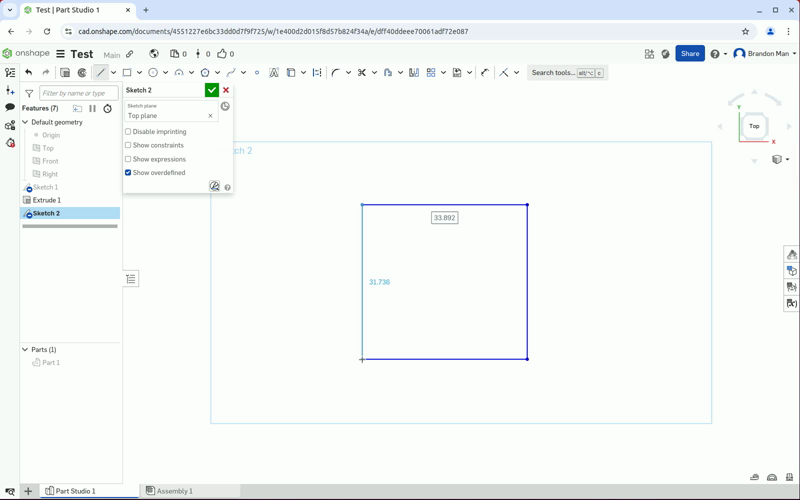
click(362, 359)
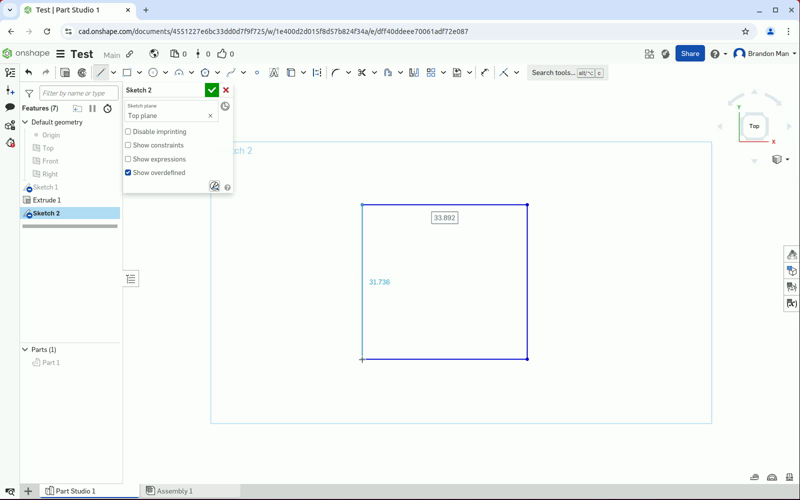
key(esc)
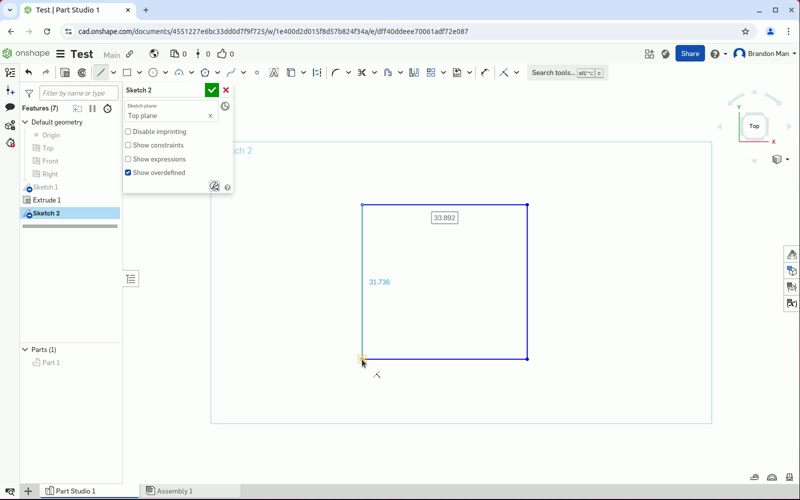
key(c)
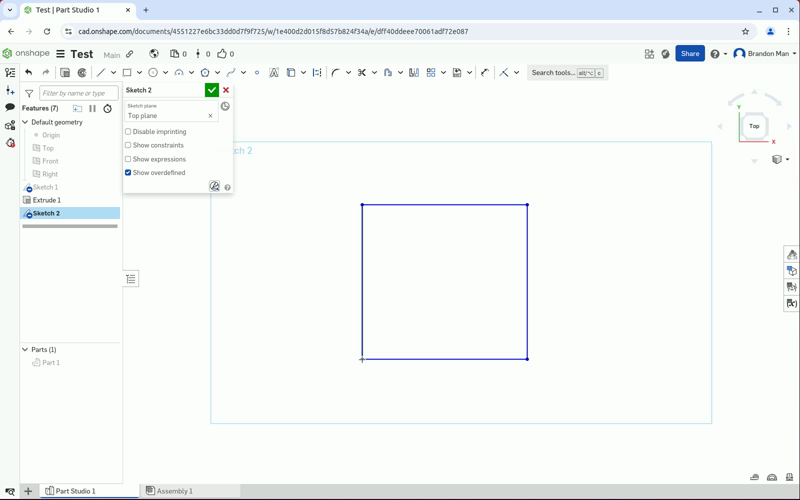
key_down(shift)
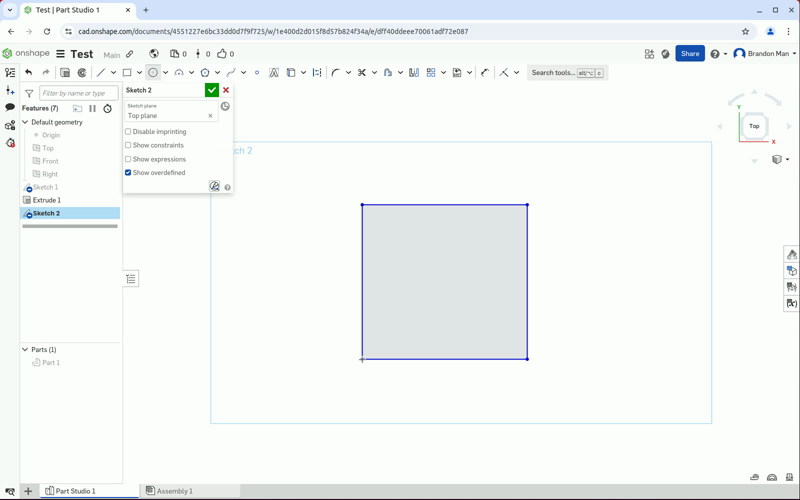
mouse_move(445, 282)
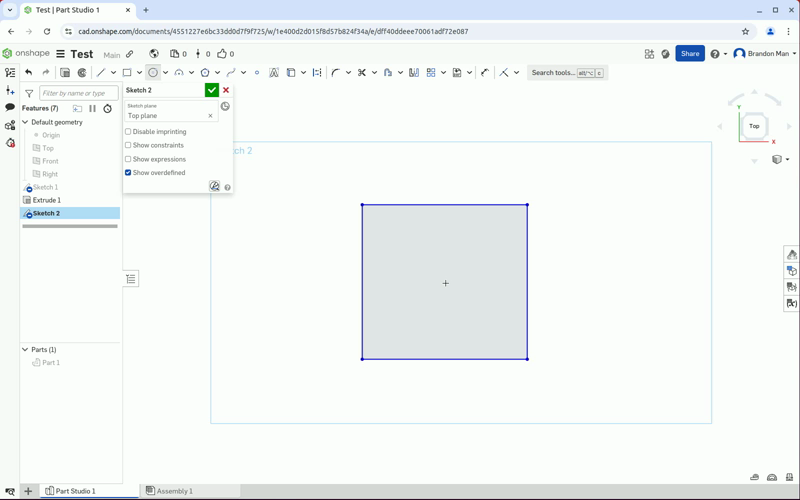
click(445, 282)
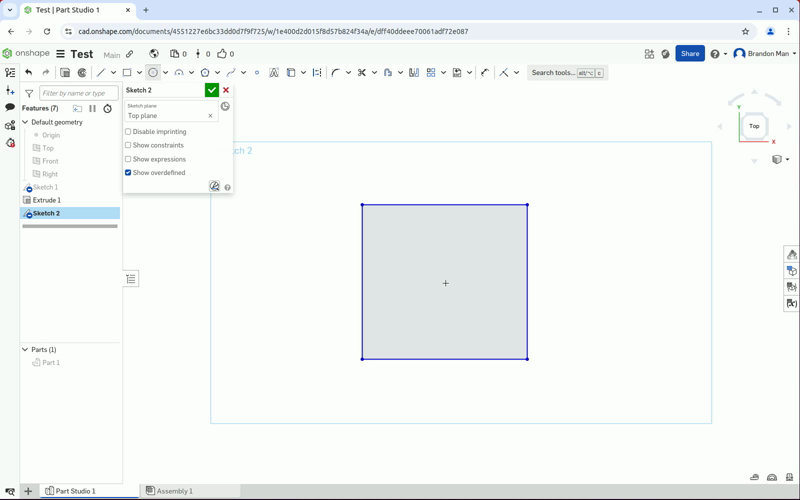
key_up(shift)
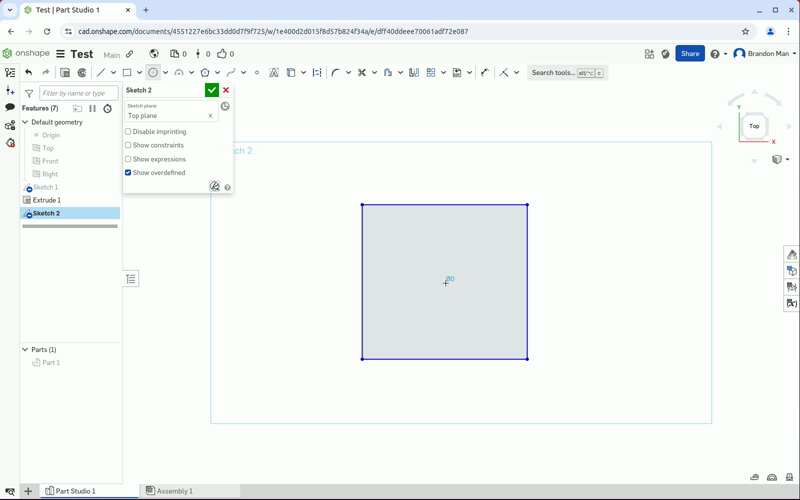
mouse_move(473, 282)
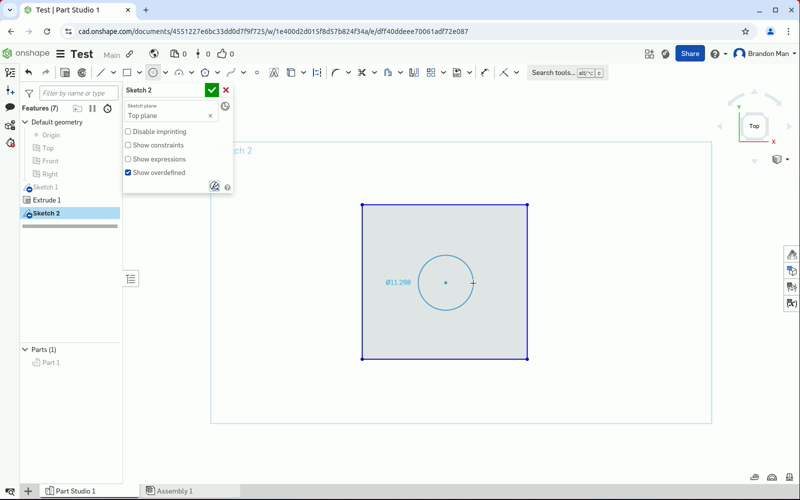
click(473, 282)
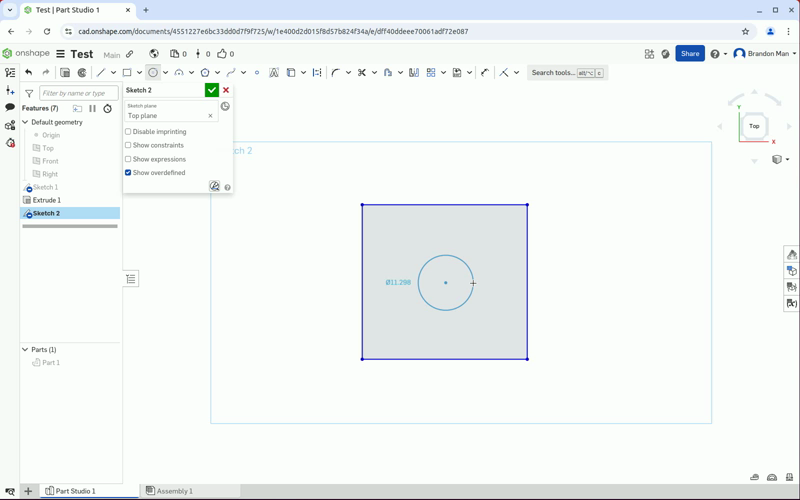
key(esc)
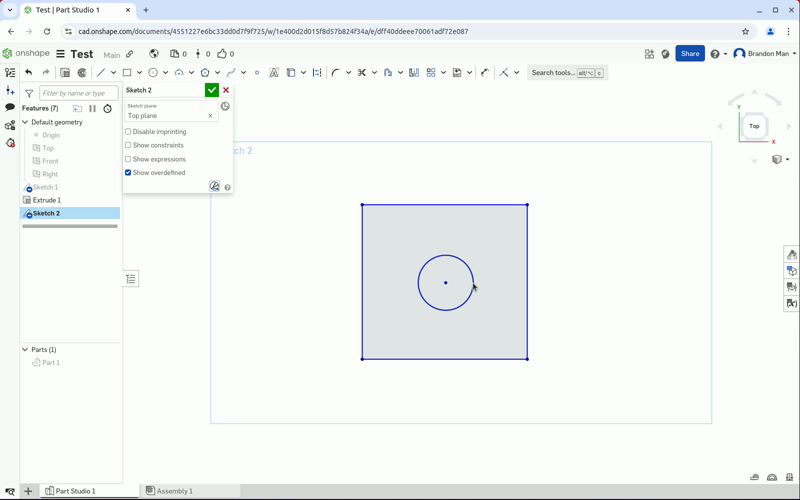
mouse_move(506, 280)
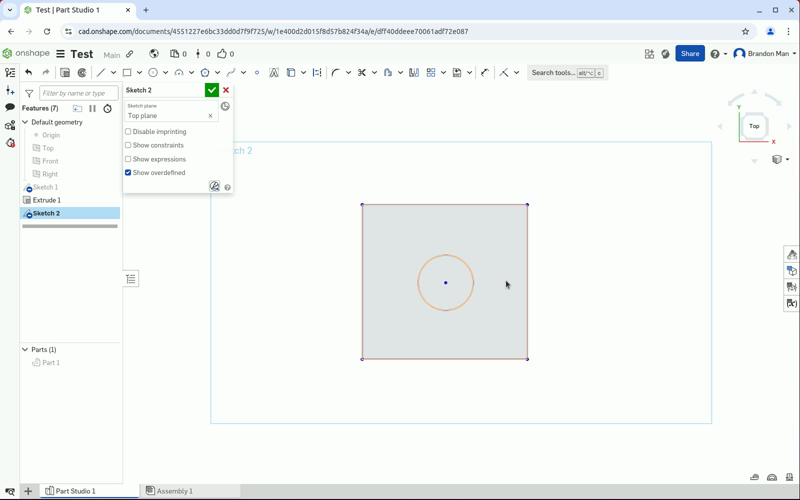
click(506, 280)
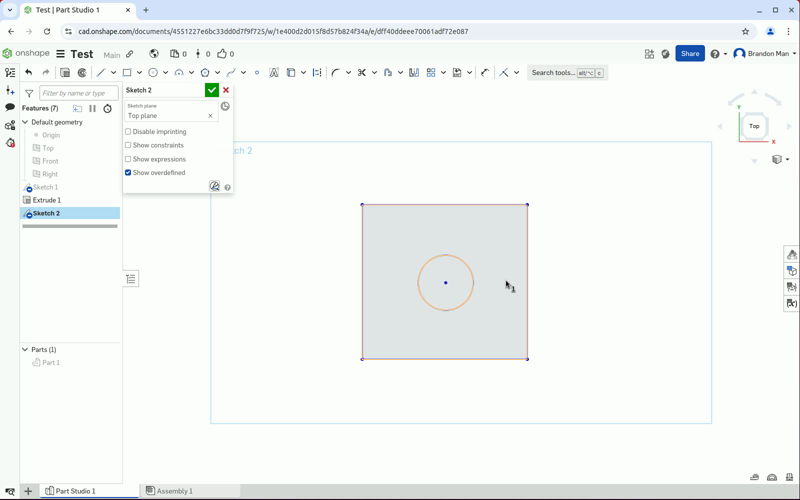
mouse_move(73, 352)
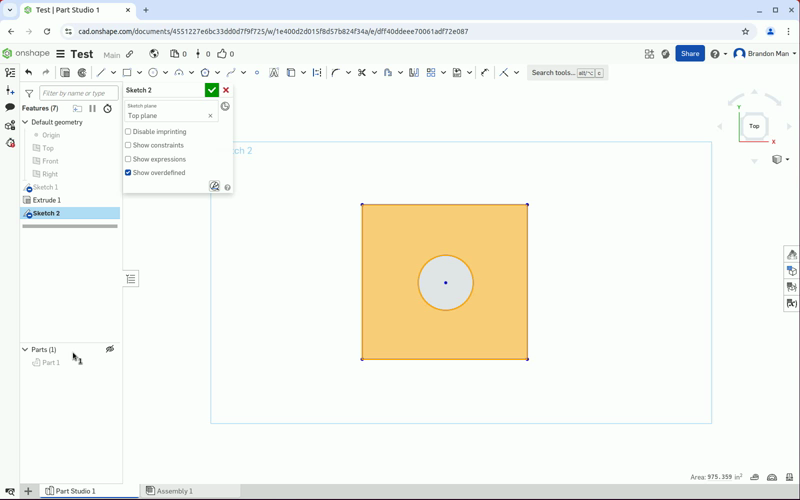
key(shift+y)
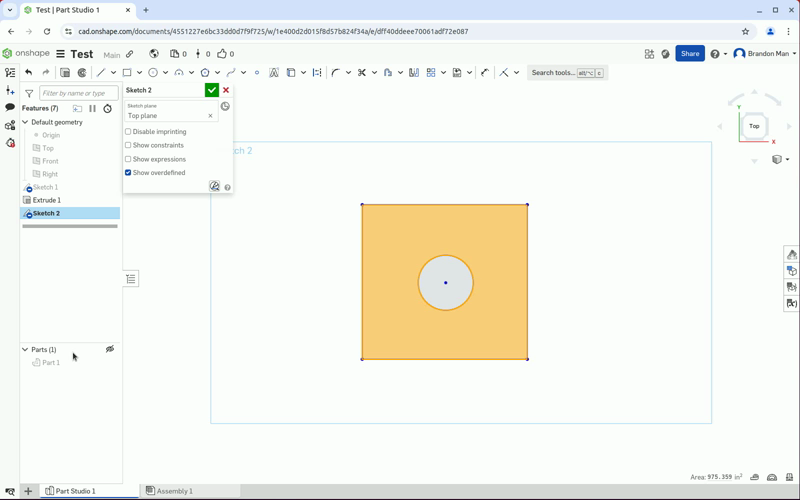
key(shift+e)
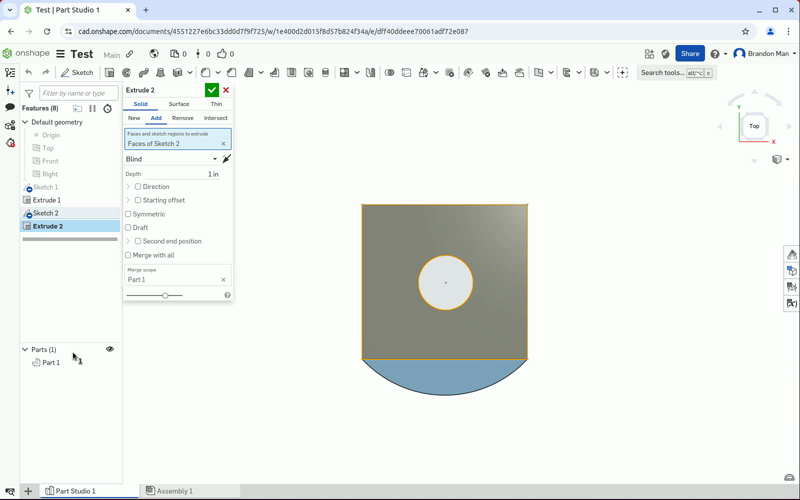
mouse_move(143, 106)
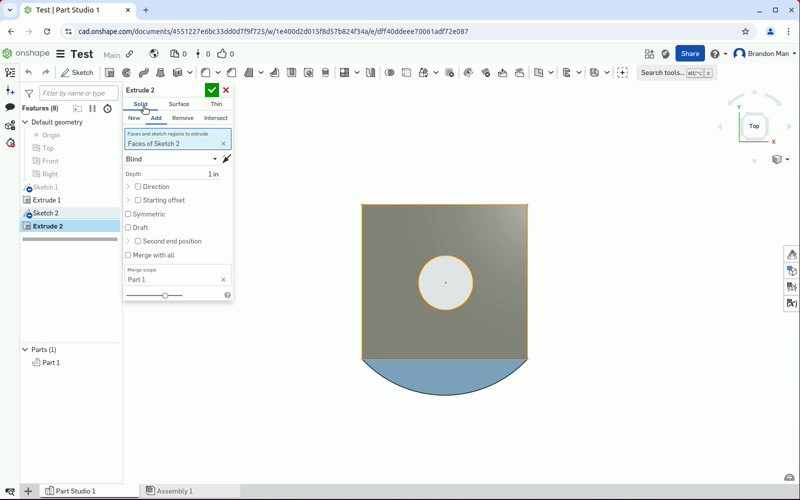
click(143, 106)
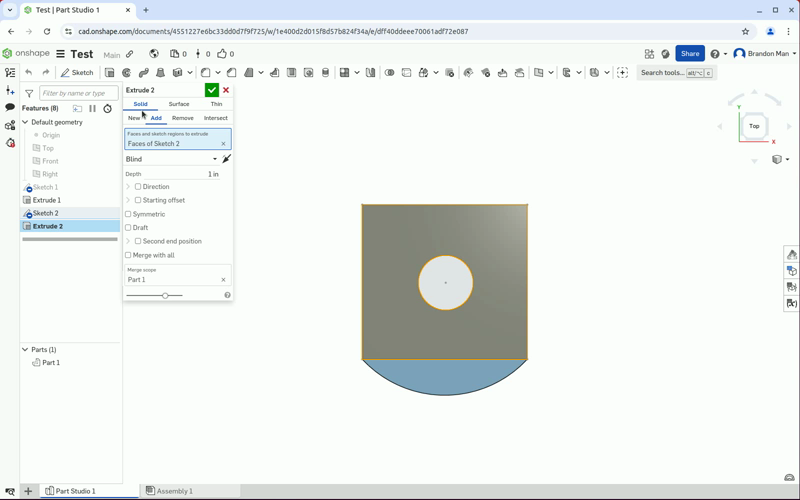
mouse_move(137, 120)
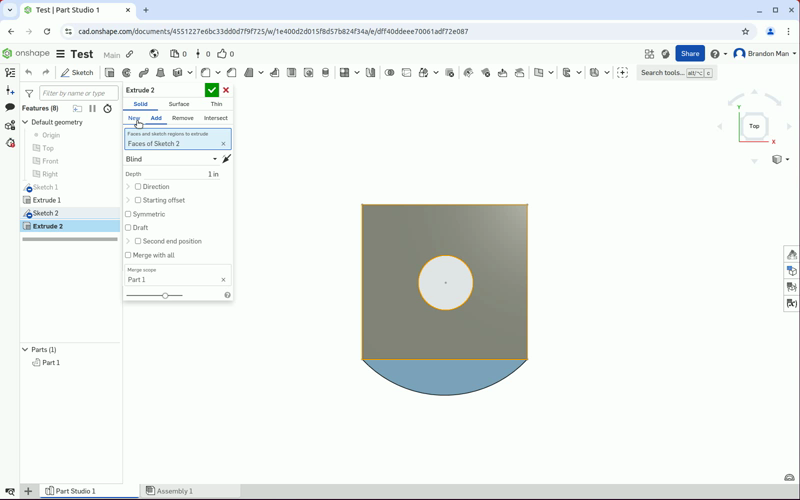
click(137, 120)
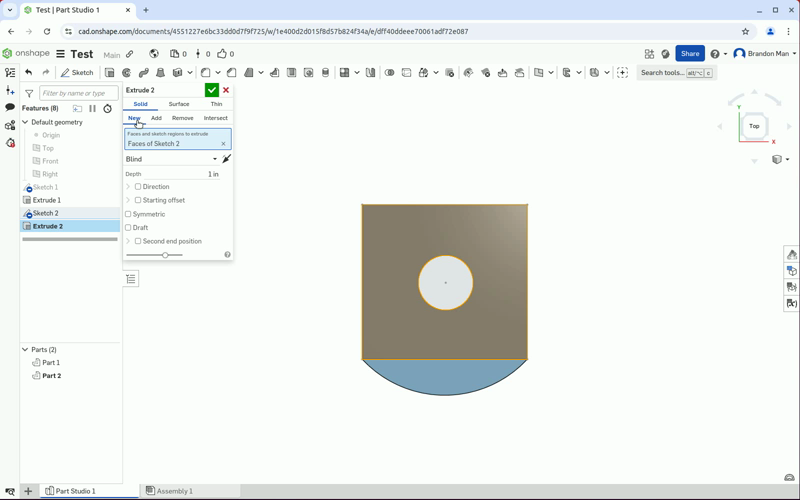
key(tab, 4)
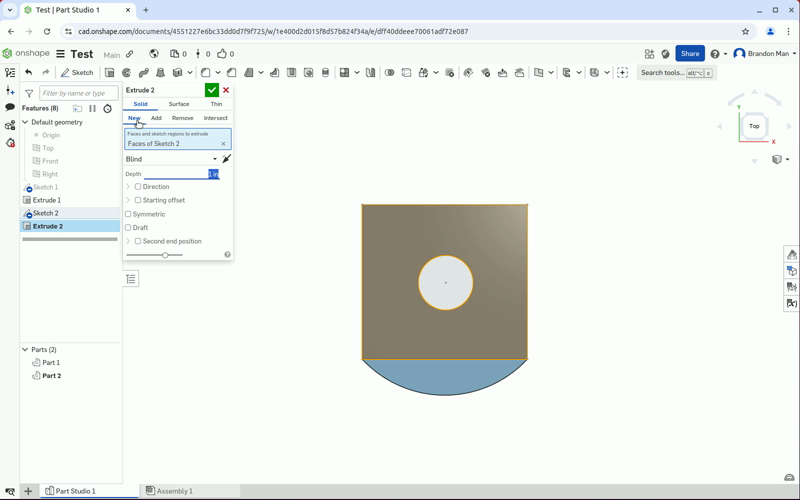
text(18.535)
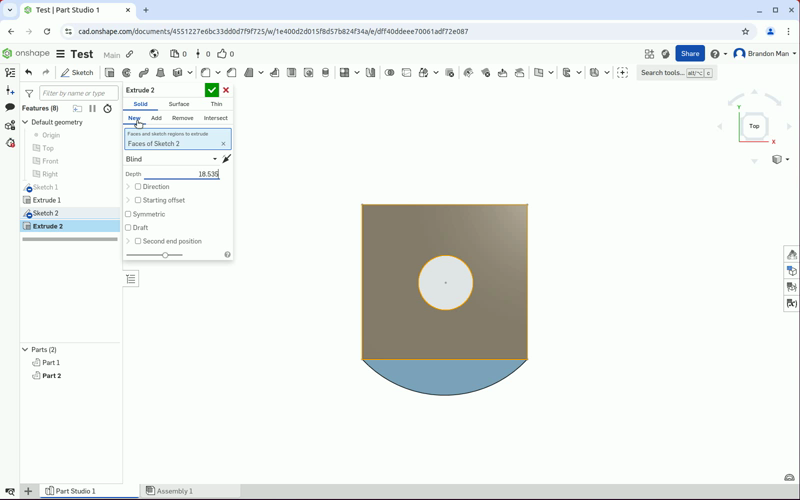
key(enter)
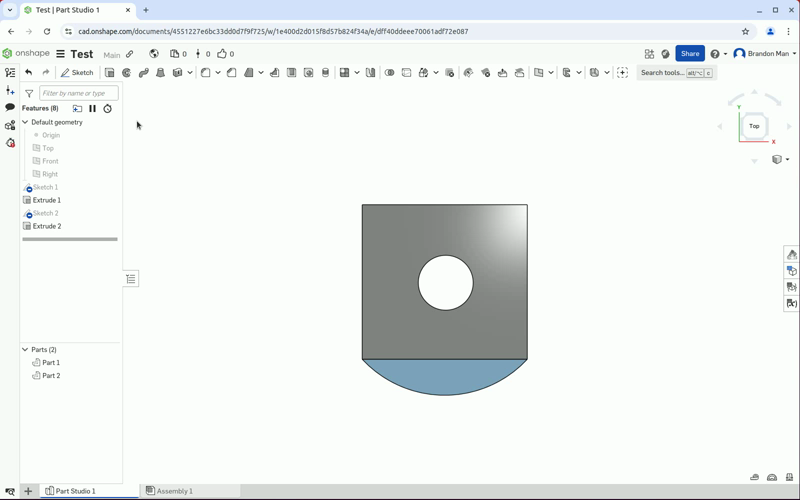
key(shift+h)
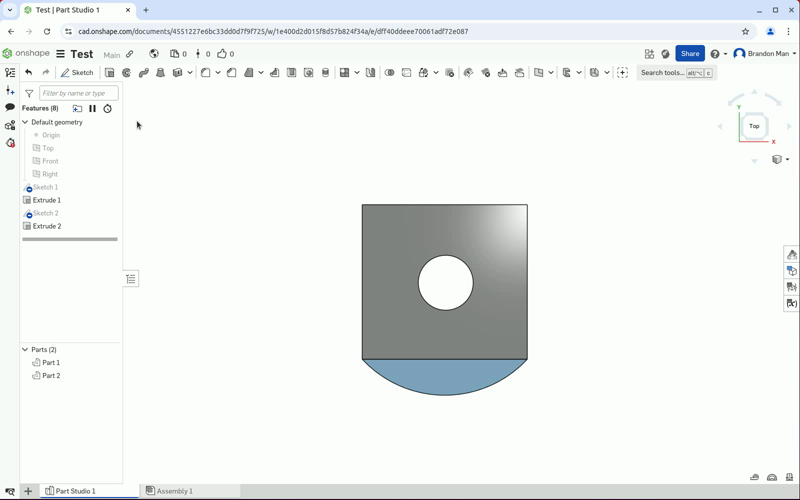
key(shift+h)
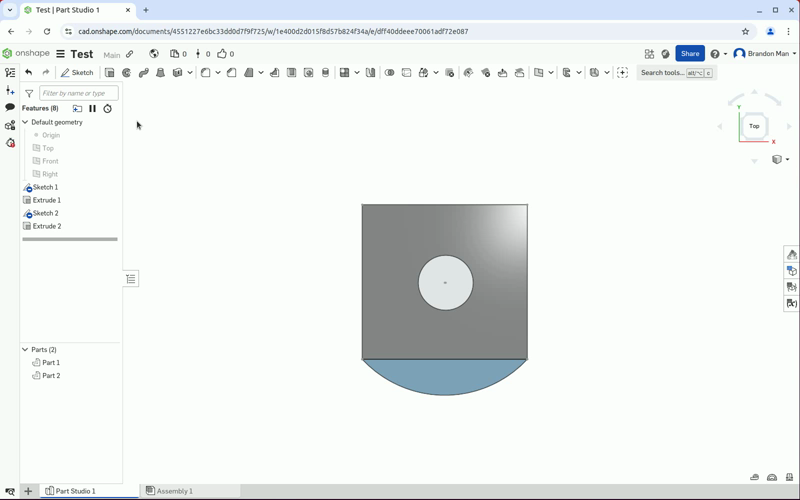
key(shift+7)
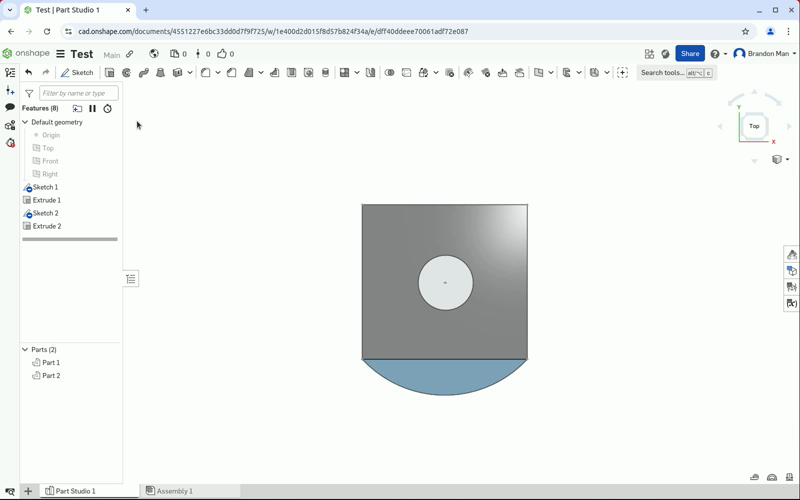
key(up, 3)
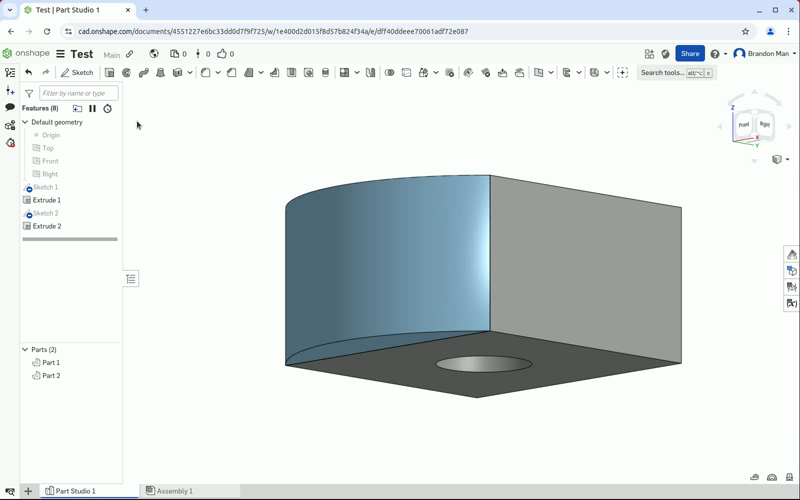
key(left, 3)
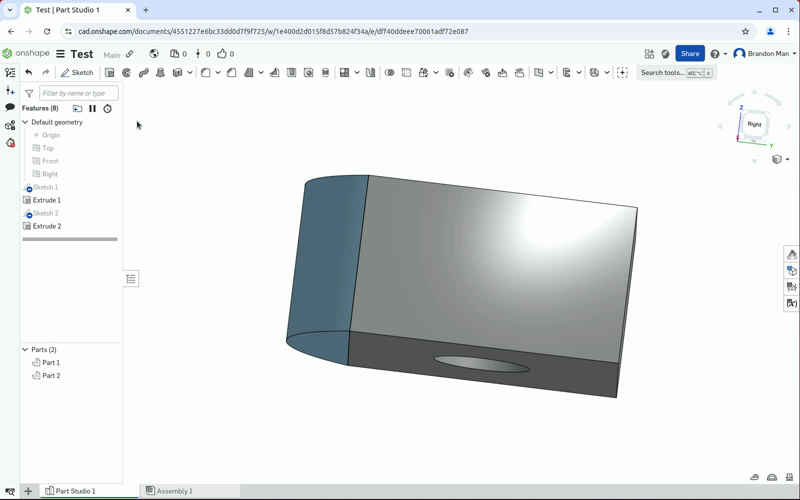
key(right, 3)
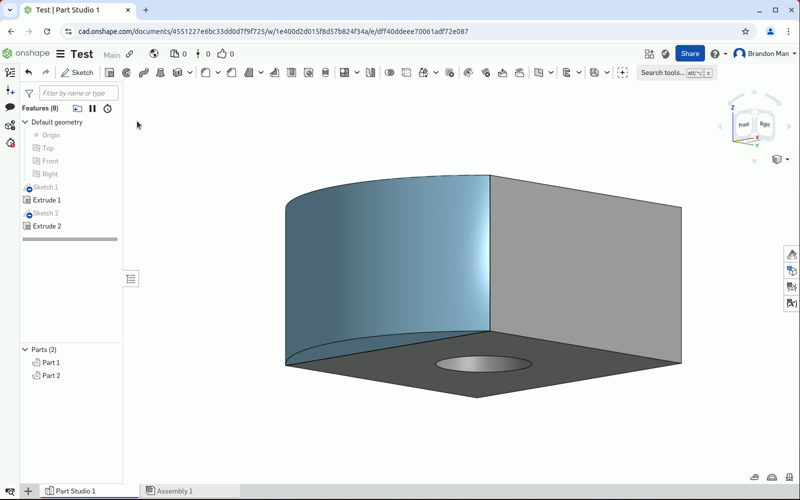
key(down, 3)
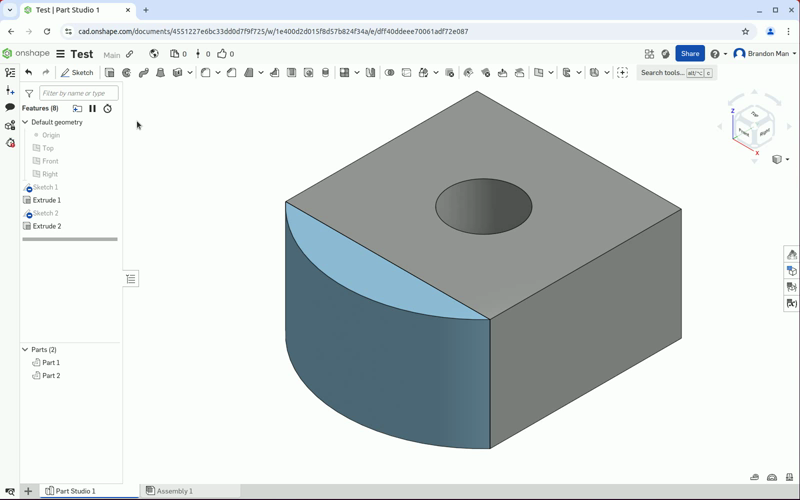
mouse_move(73, 189)
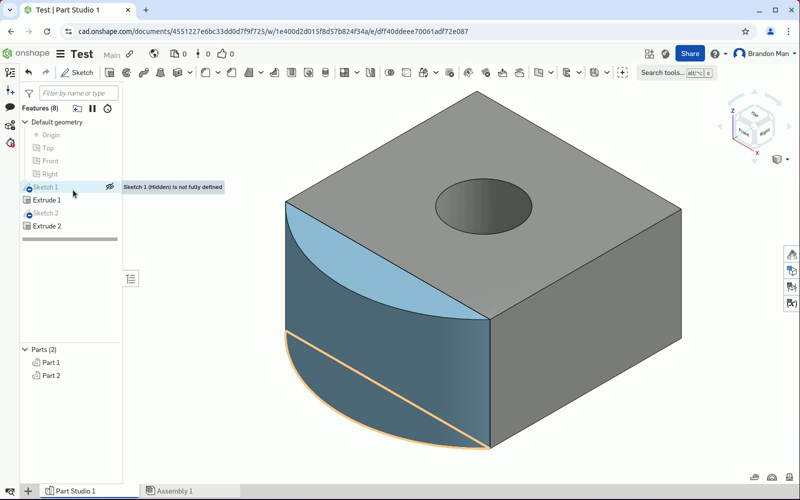
click(73, 189)